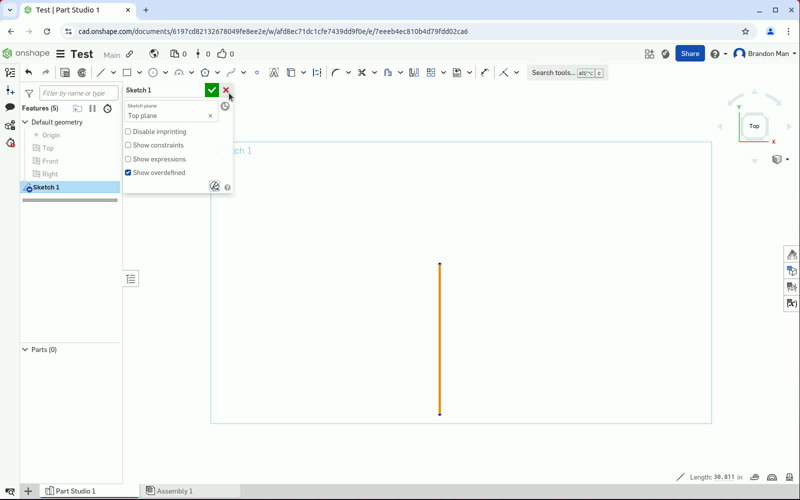
key(shift+h)
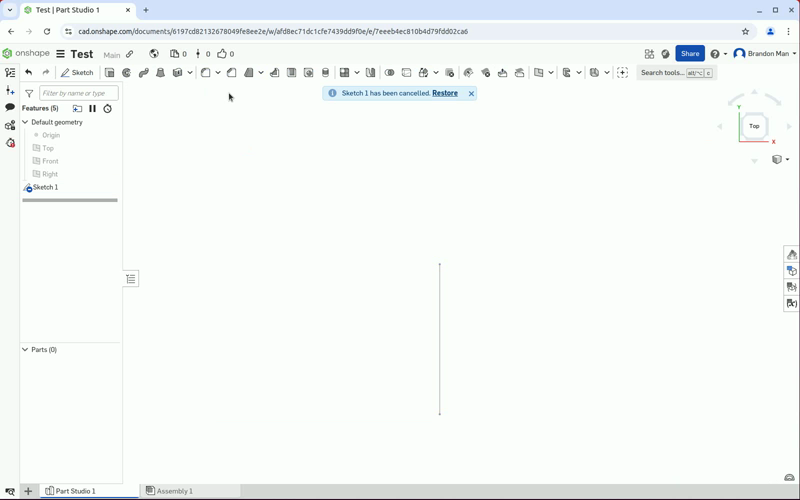
key(shift+s)
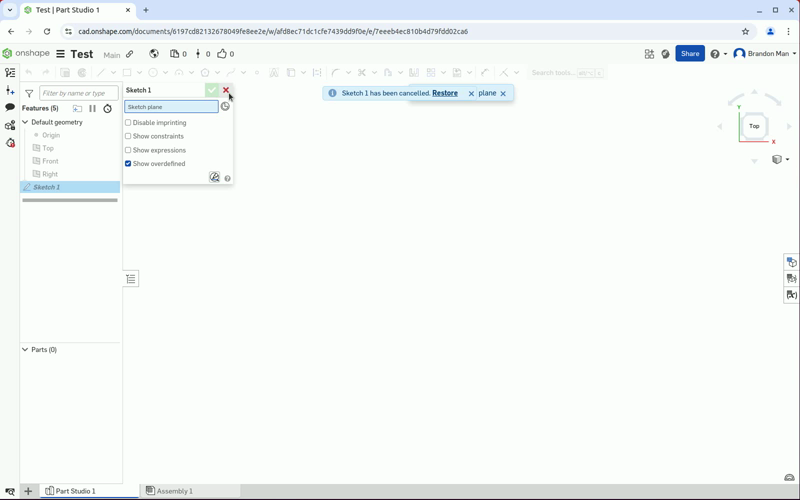
mouse_move(73, 150)
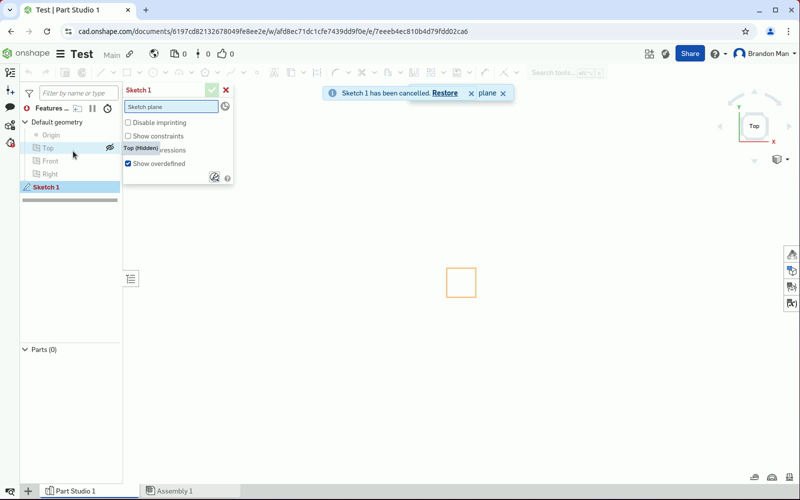
click(73, 150)
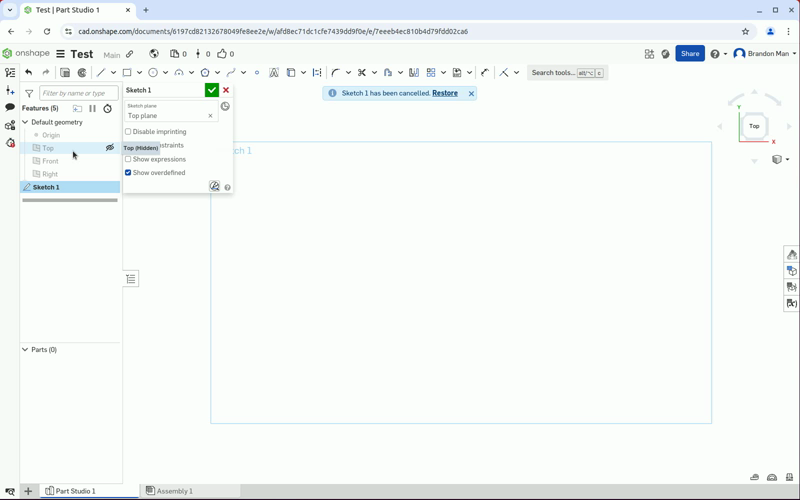
mouse_move(73, 352)
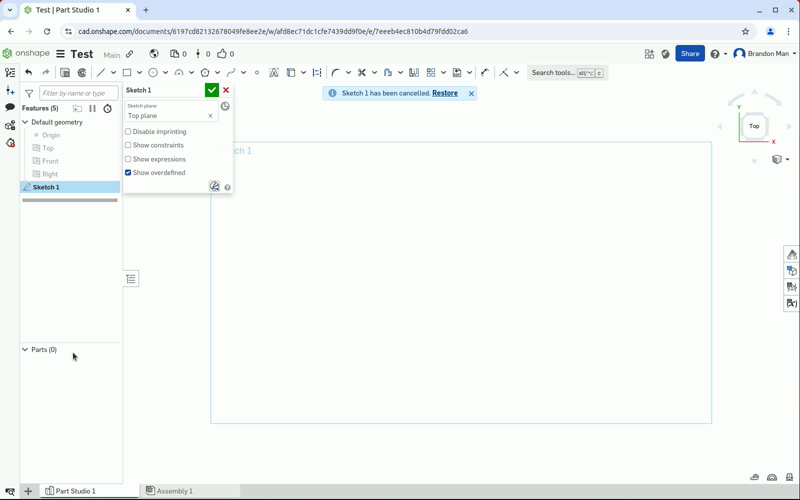
key(y)
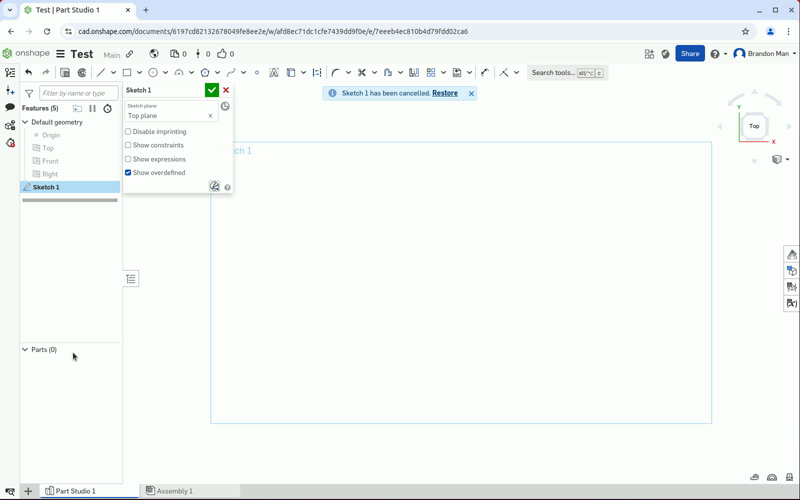
key(l)
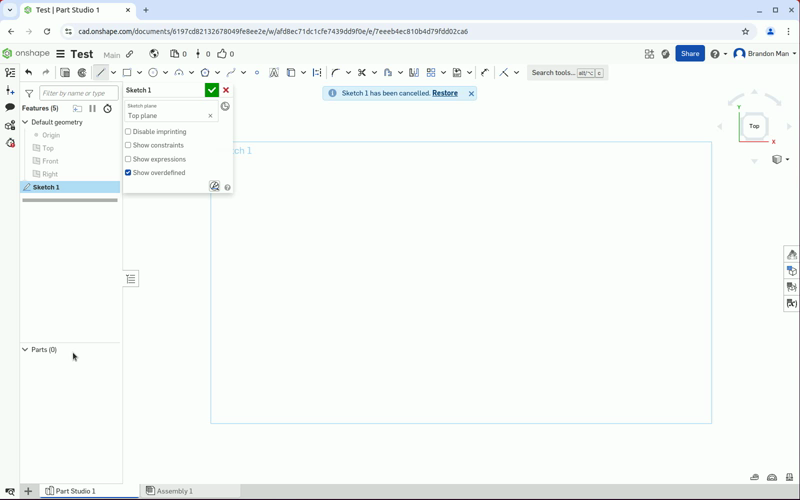
key_down(shift)
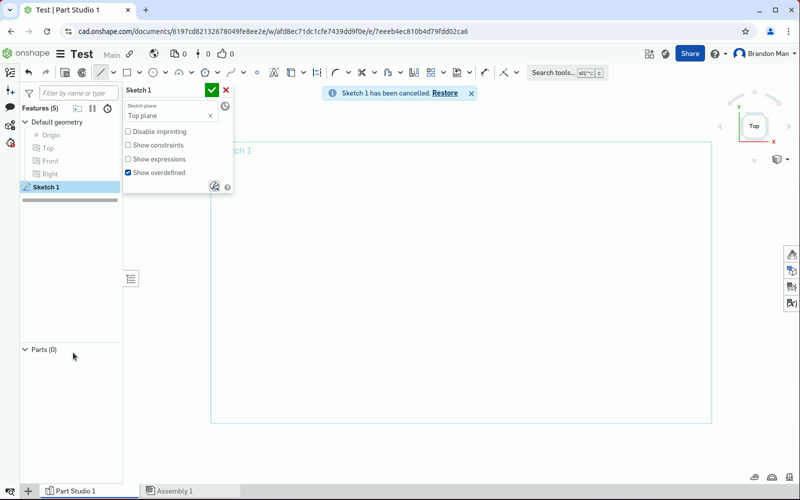
mouse_move(395, 306)
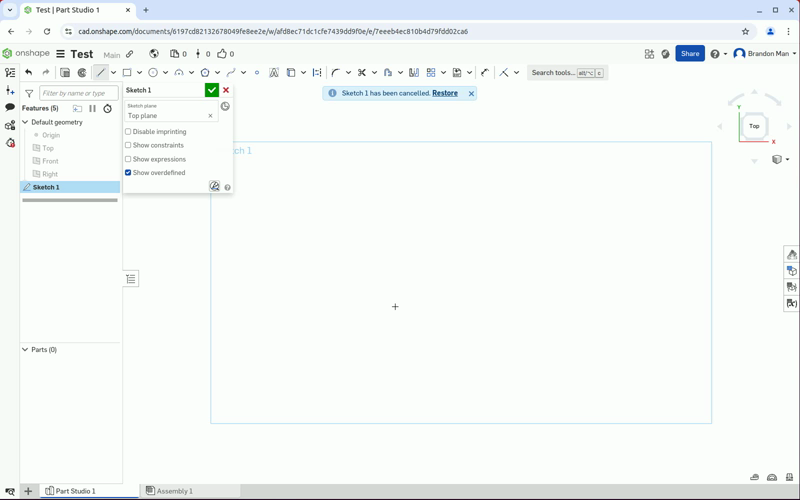
click(395, 306)
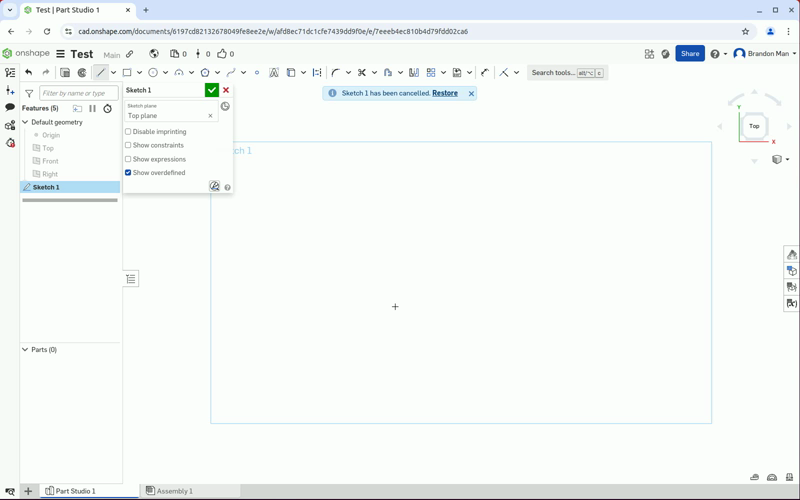
key_up(shift)
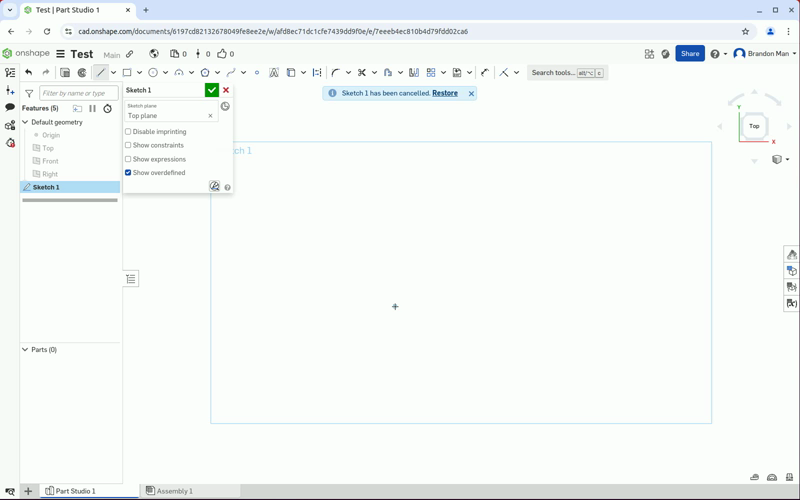
key_down(shift)
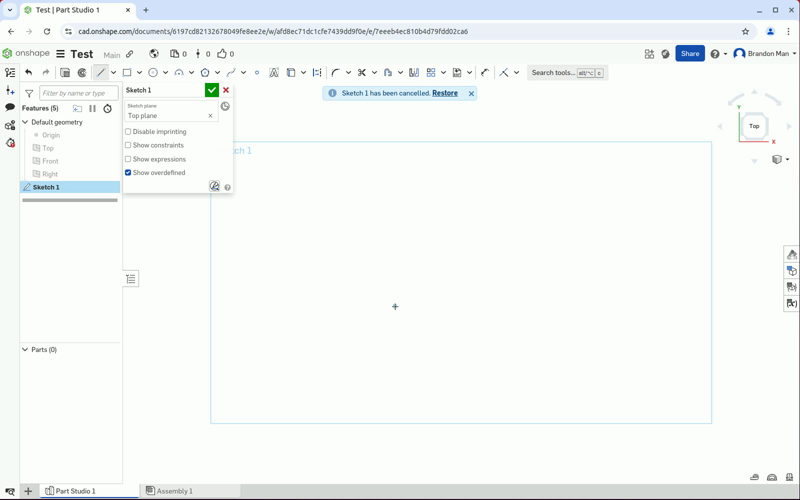
mouse_move(425, 306)
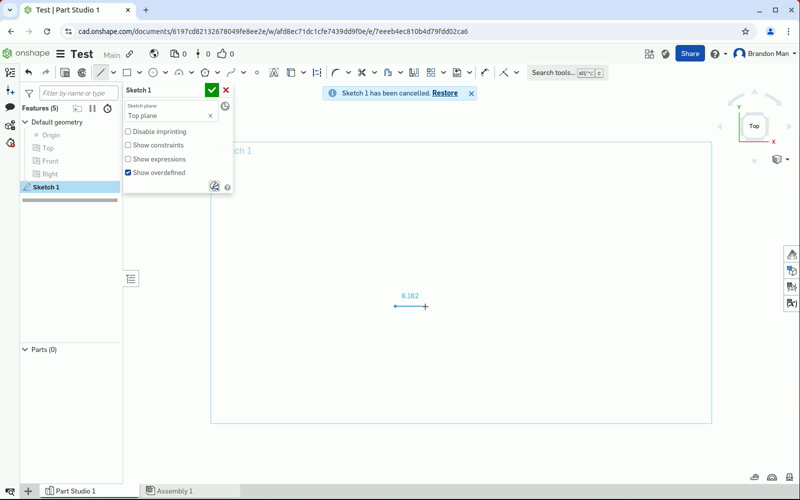
mouse_move(428, 306)
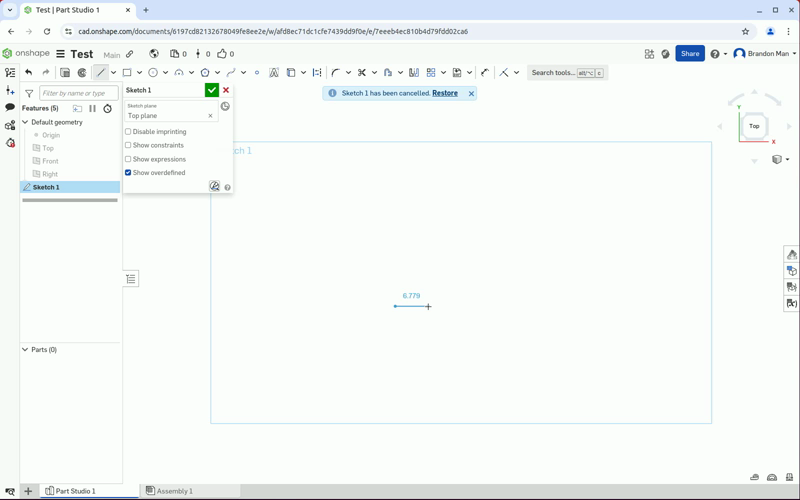
click(428, 306)
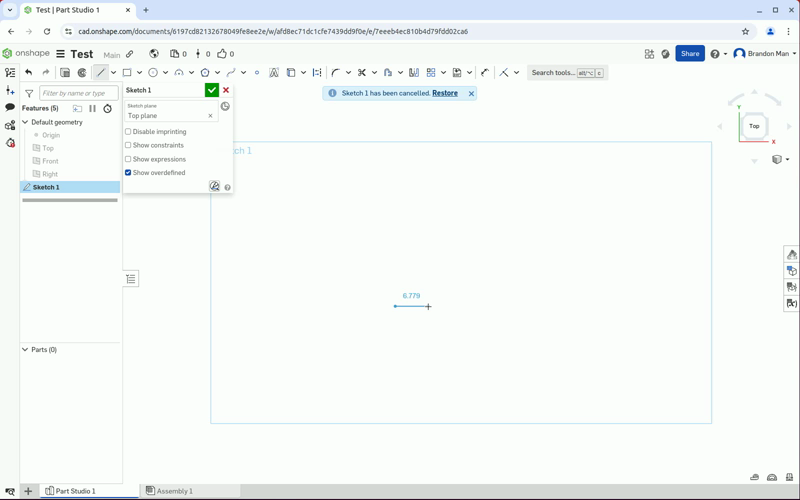
key_up(shift)
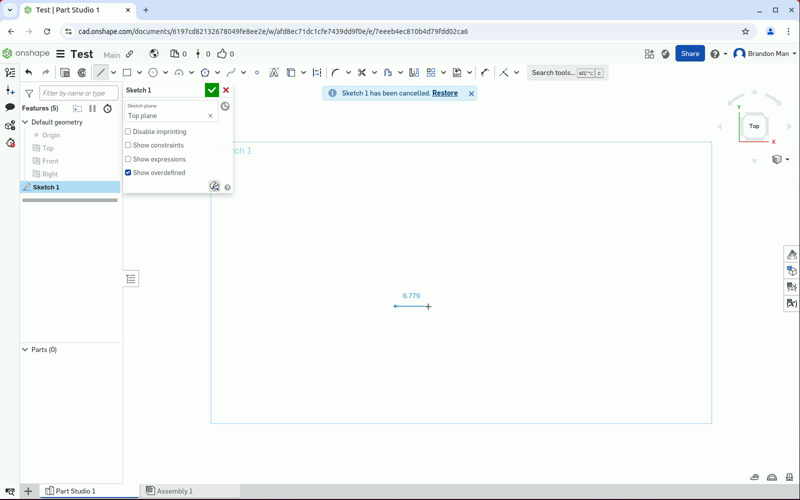
key_down(shift)
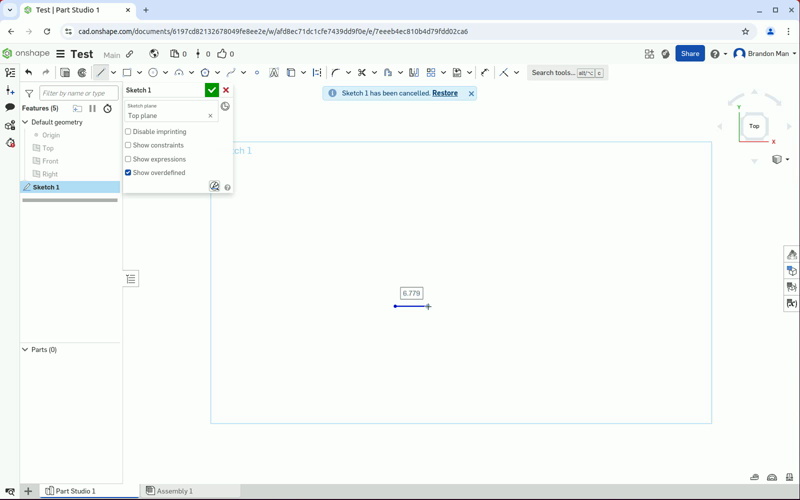
mouse_move(428, 244)
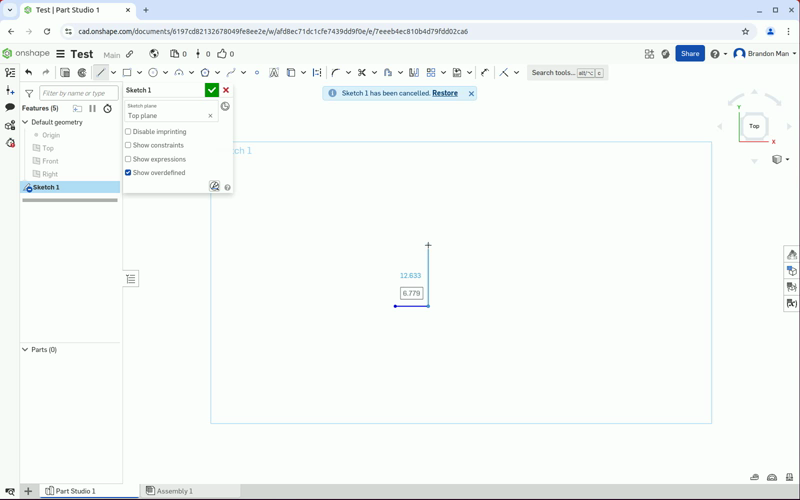
click(428, 244)
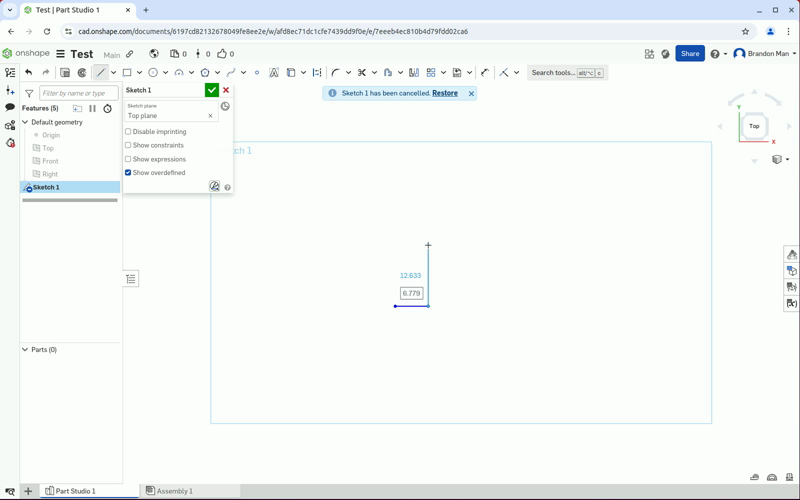
key_up(shift)
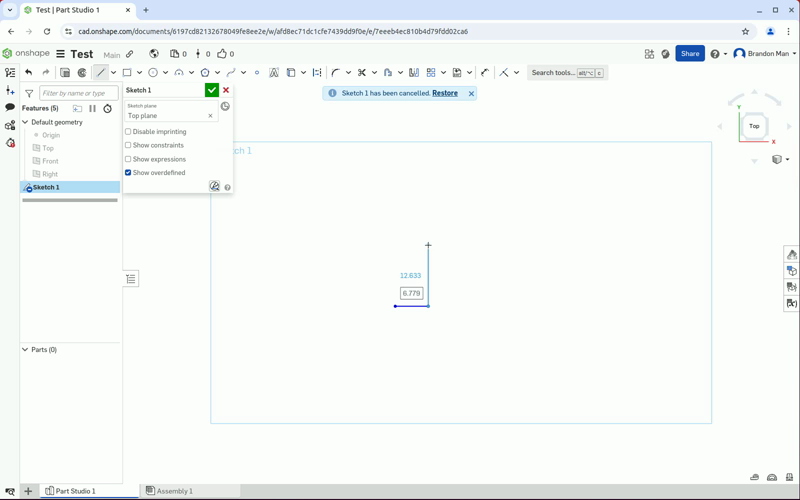
key_down(shift)
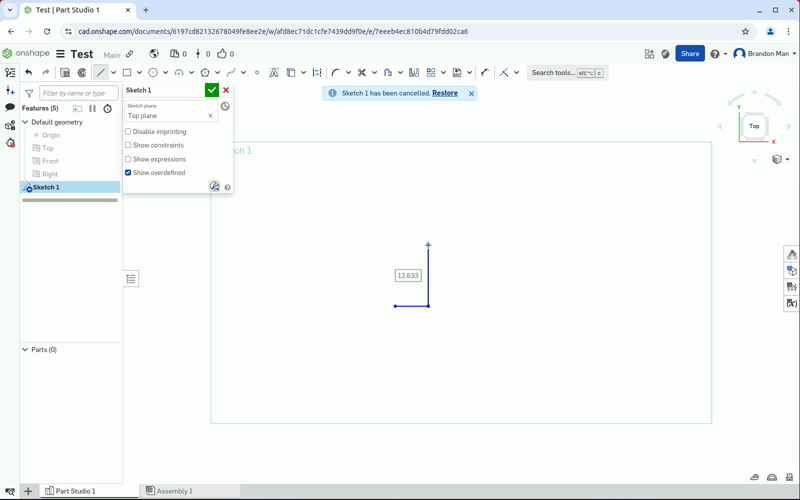
mouse_move(458, 244)
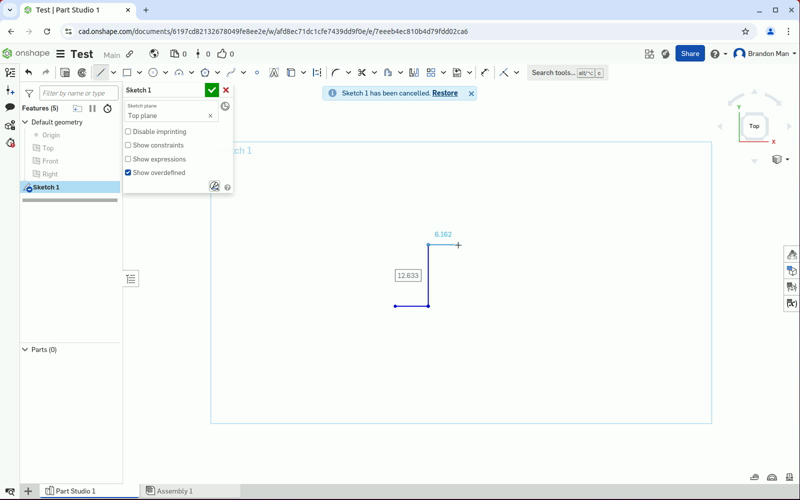
mouse_move(395, 244)
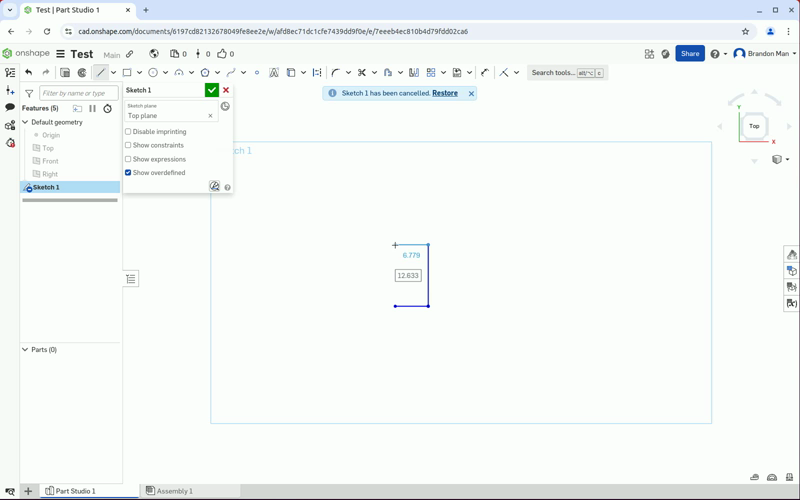
click(395, 244)
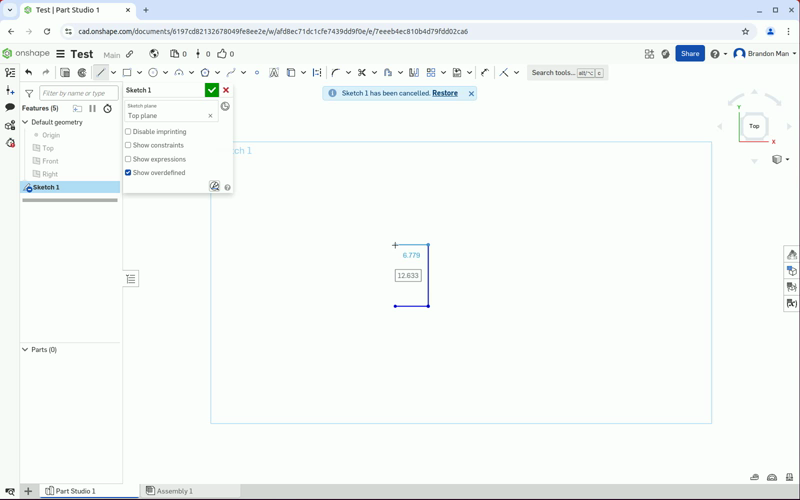
key_up(shift)
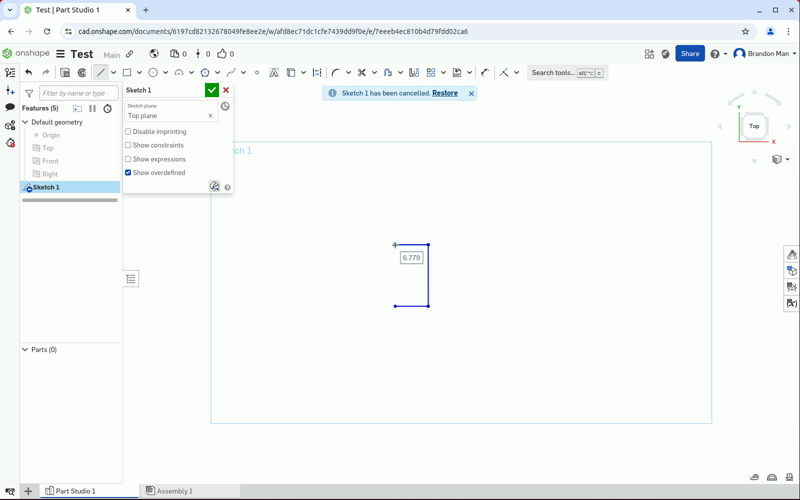
key_down(shift)
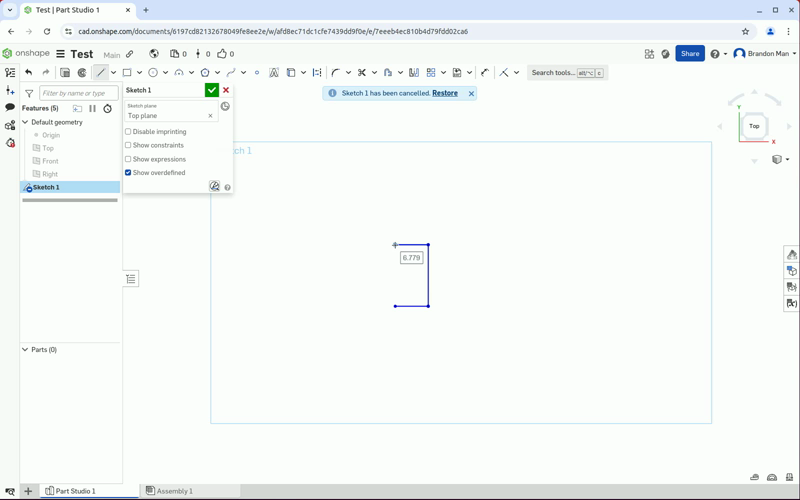
mouse_move(395, 306)
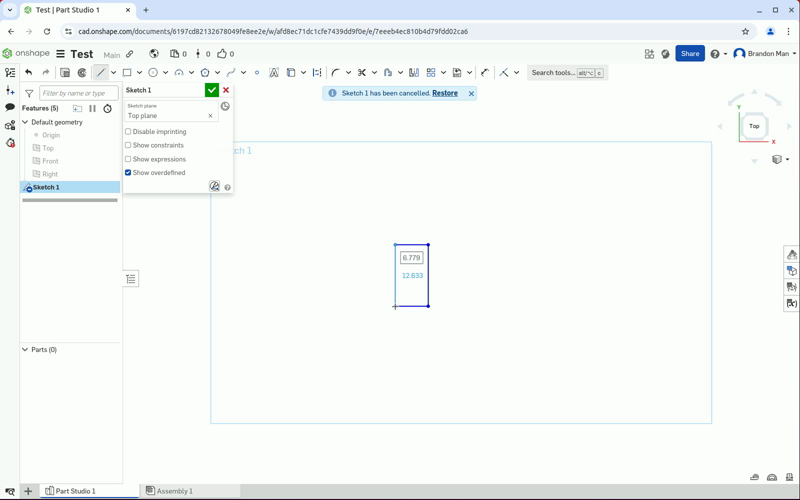
key_up(shift)
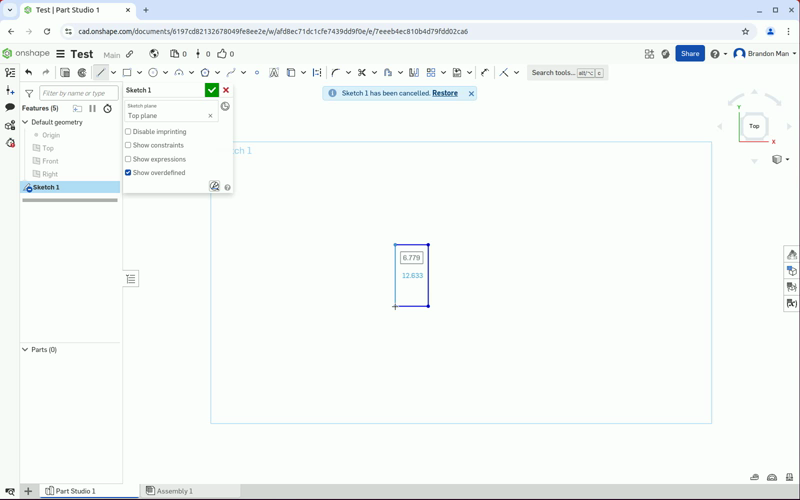
click(395, 306)
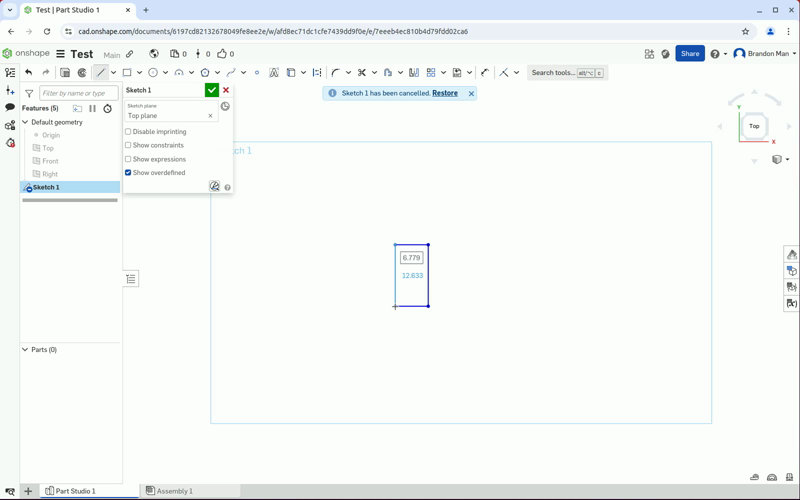
key(esc)
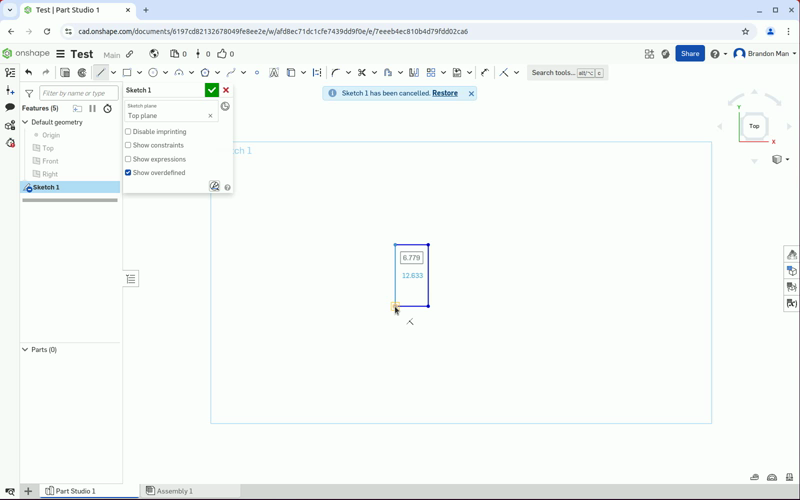
mouse_move(400, 300)
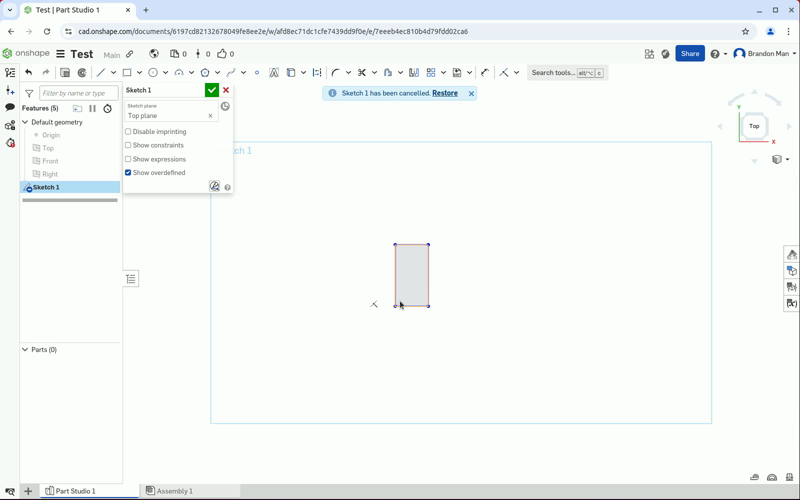
click(400, 300)
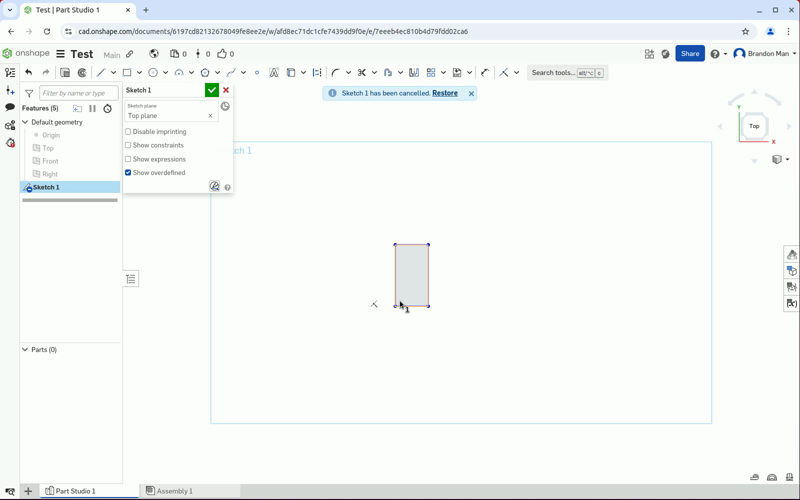
mouse_move(73, 352)
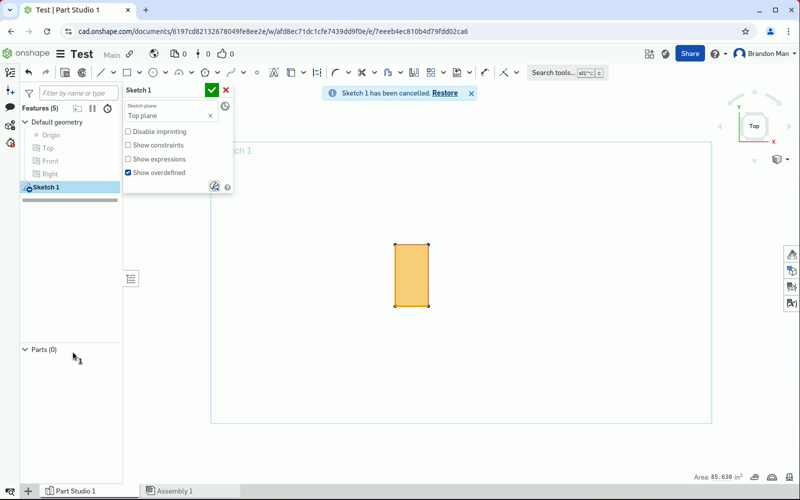
key(shift+y)
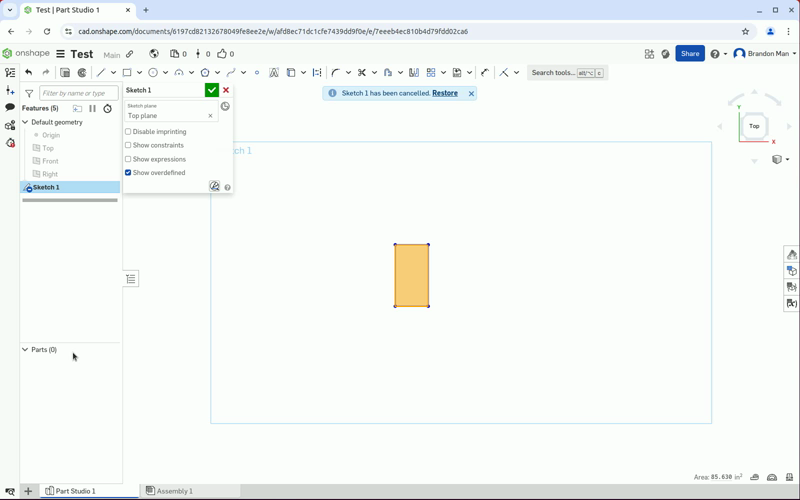
key(shift+e)
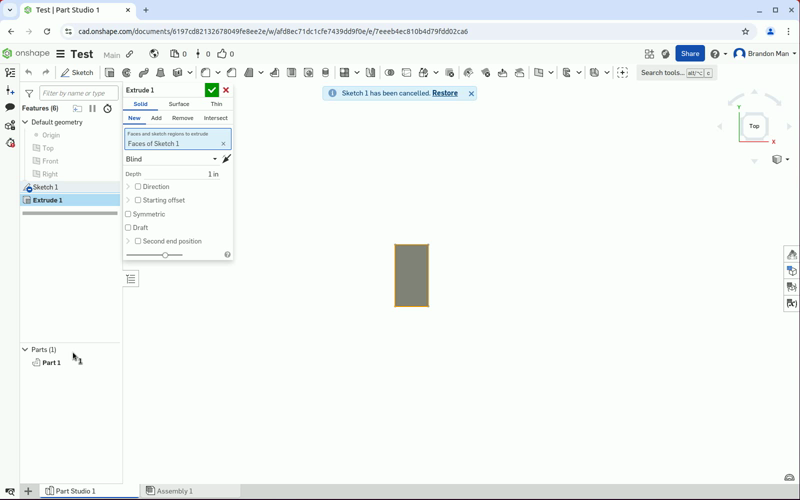
mouse_move(143, 106)
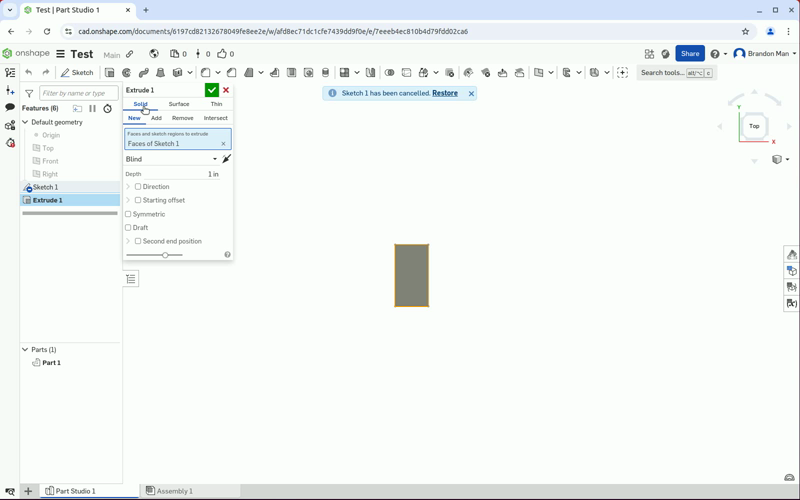
click(143, 106)
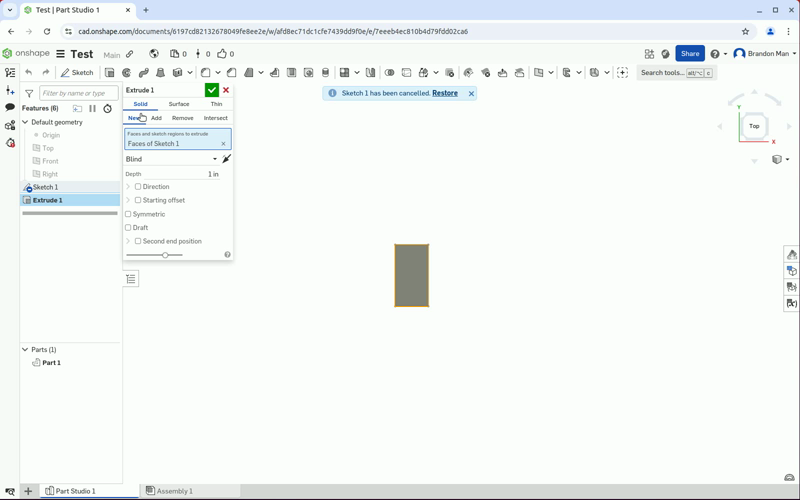
mouse_move(137, 120)
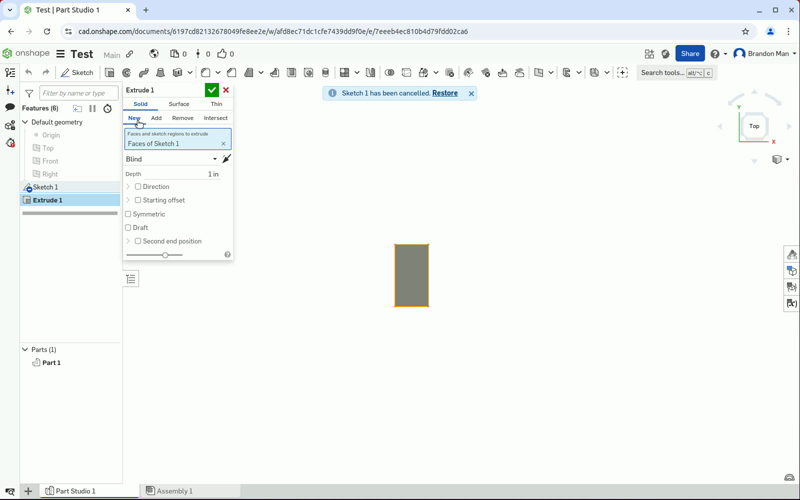
click(137, 120)
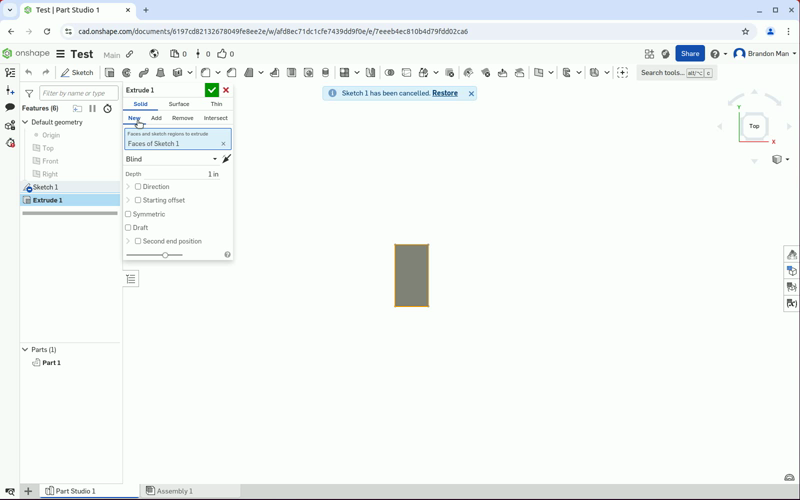
key(tab, 4)
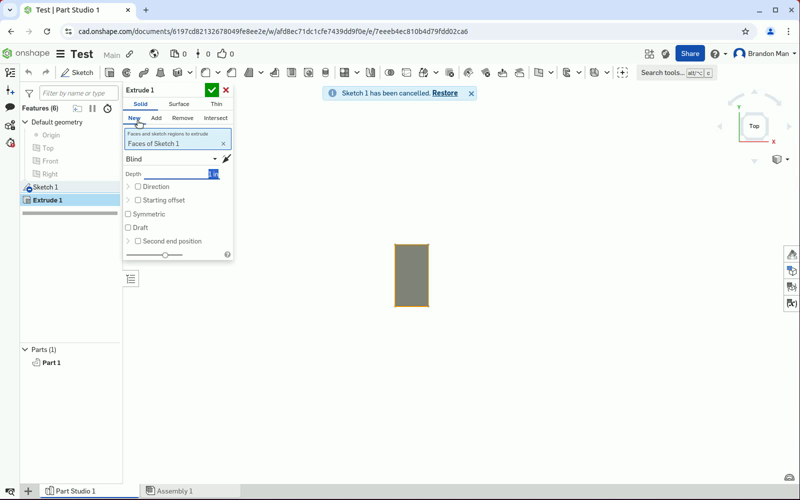
text(9.869)
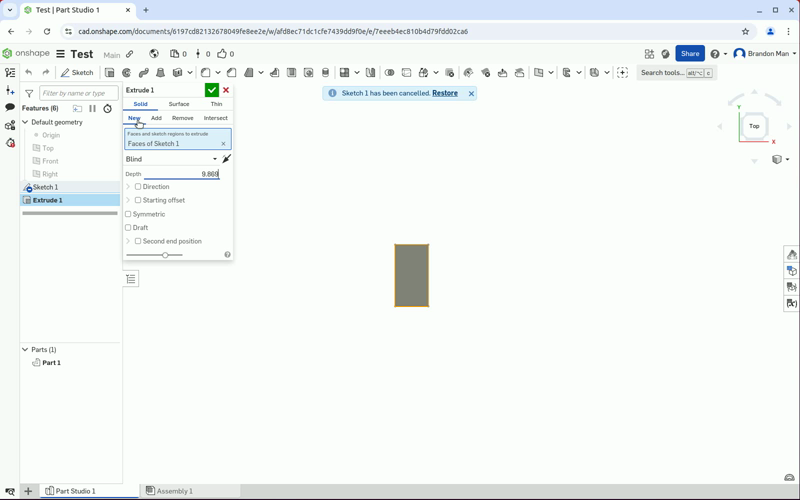
key(enter)
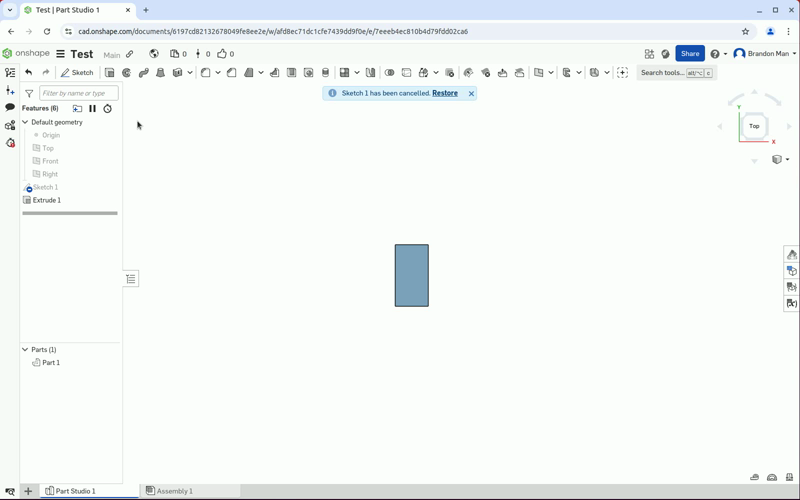
key(shift+h)
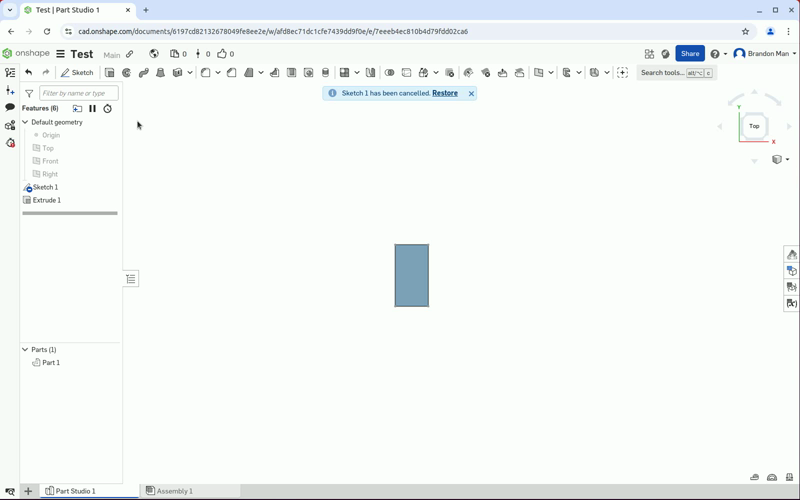
key(shift+h)
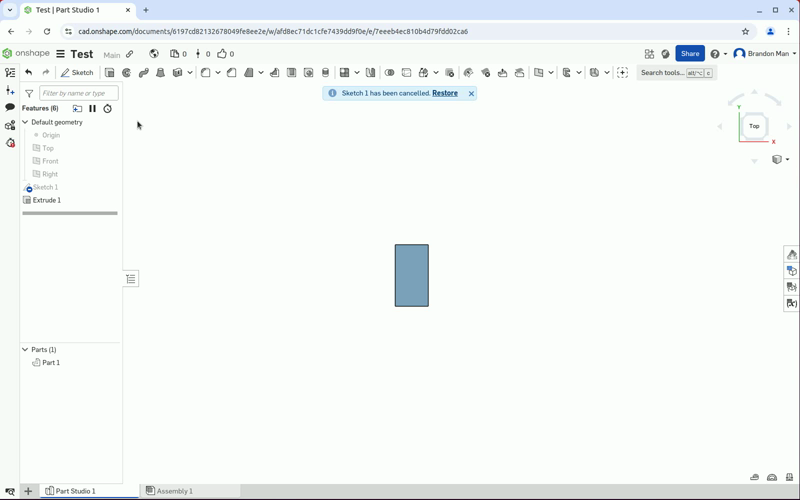
mouse_move(73, 189)
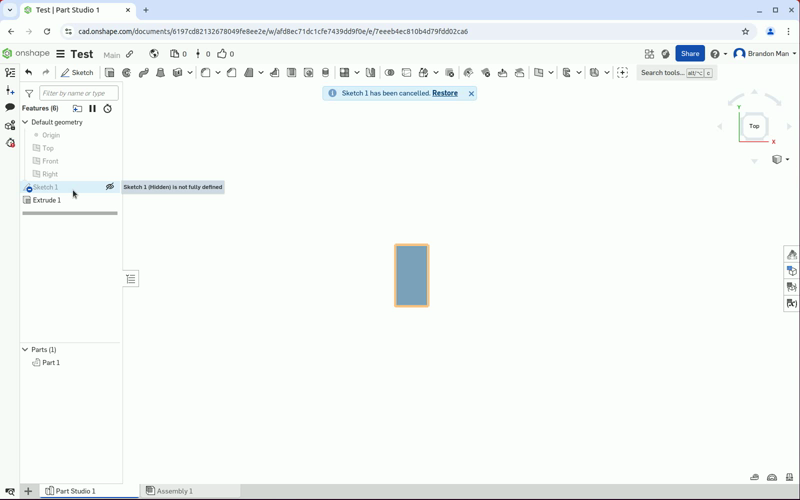
click(73, 189)
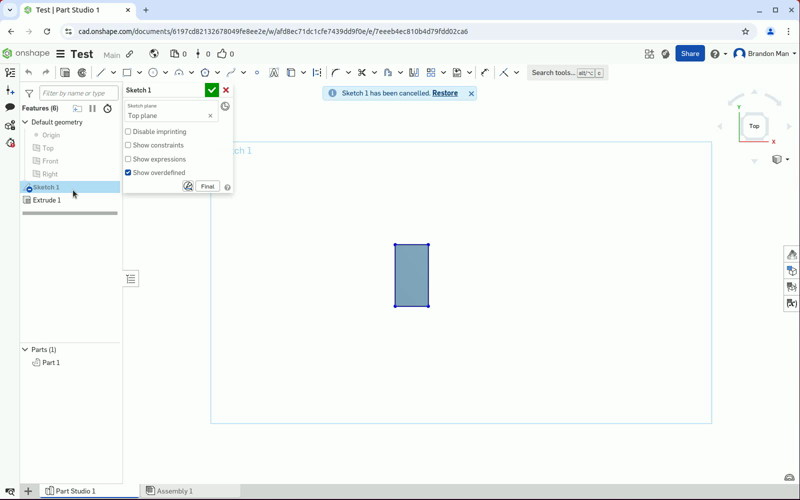
mouse_move(229, 92)
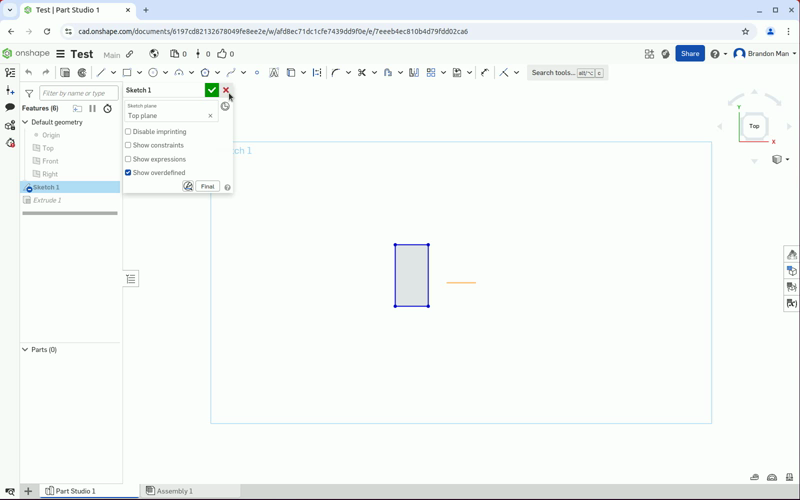
click(229, 92)
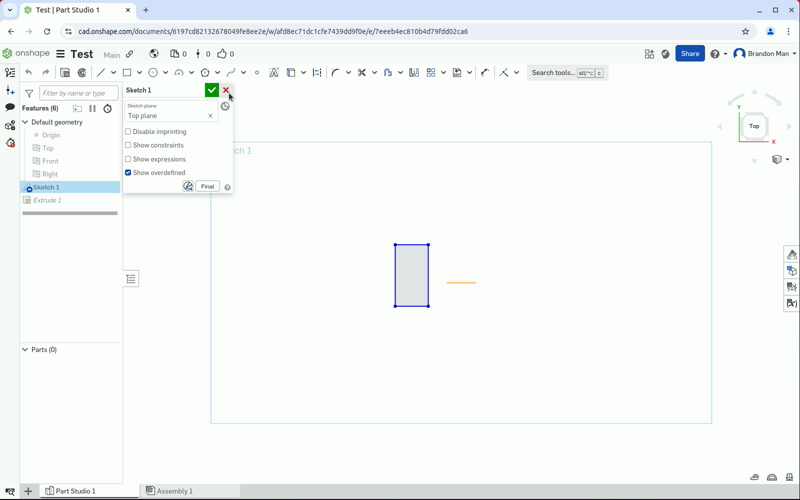
key(shift+s)
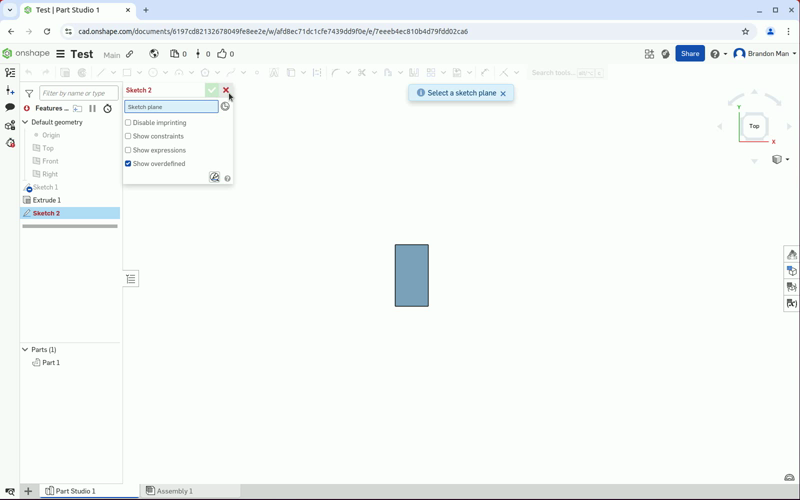
mouse_move(73, 150)
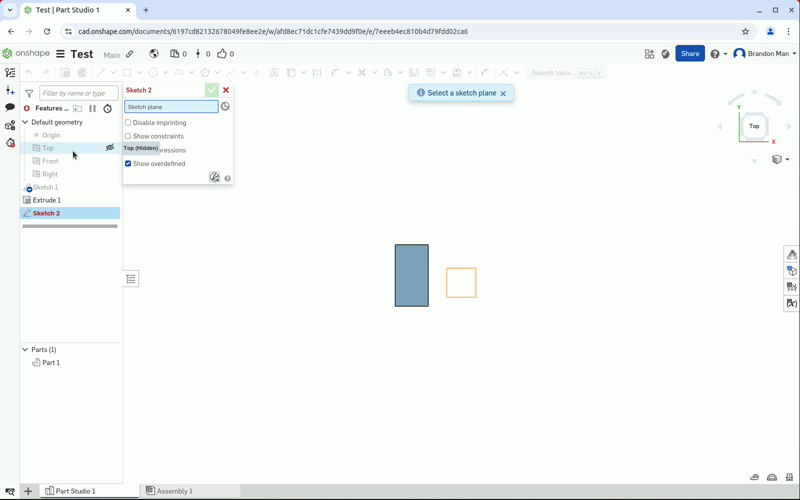
click(73, 150)
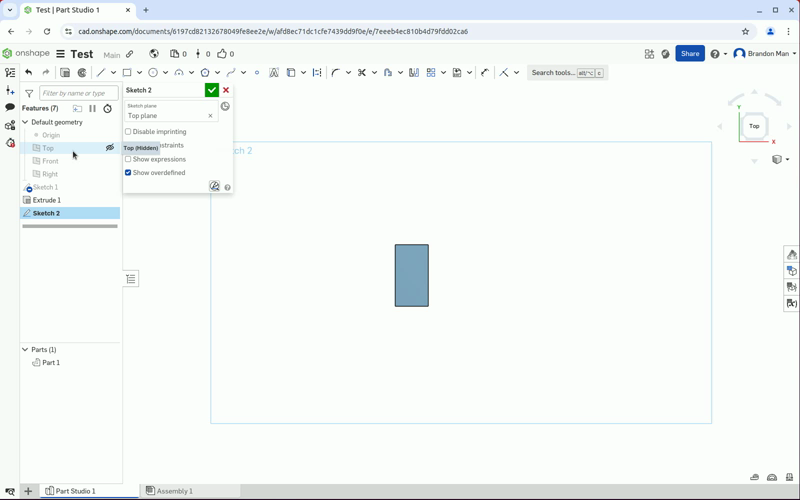
mouse_move(73, 352)
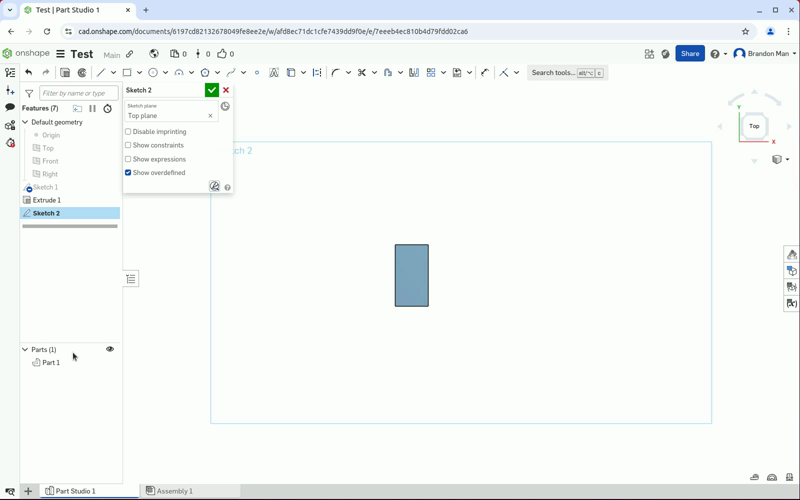
key(y)
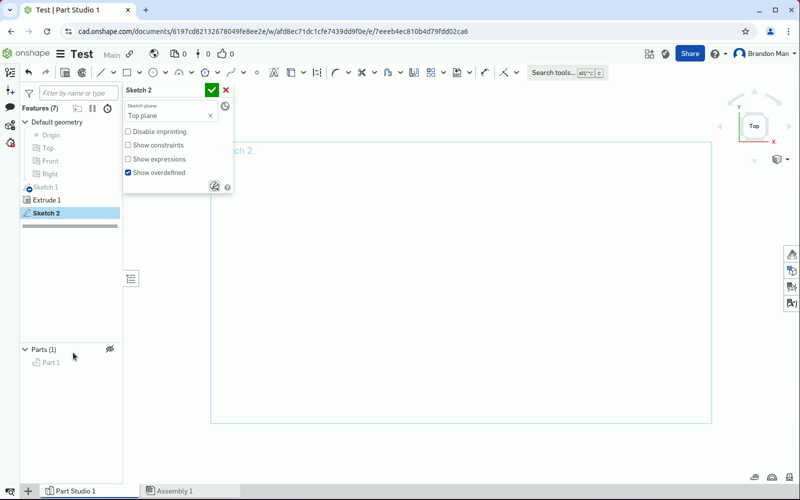
key(l)
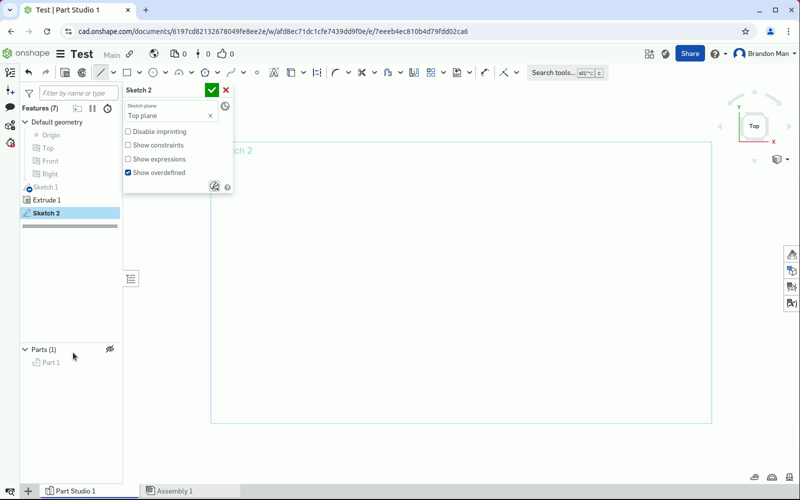
key_down(shift)
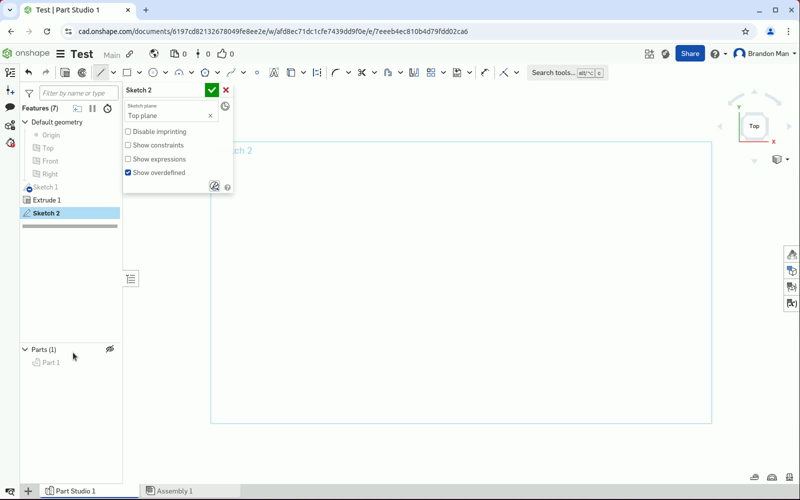
mouse_move(473, 299)
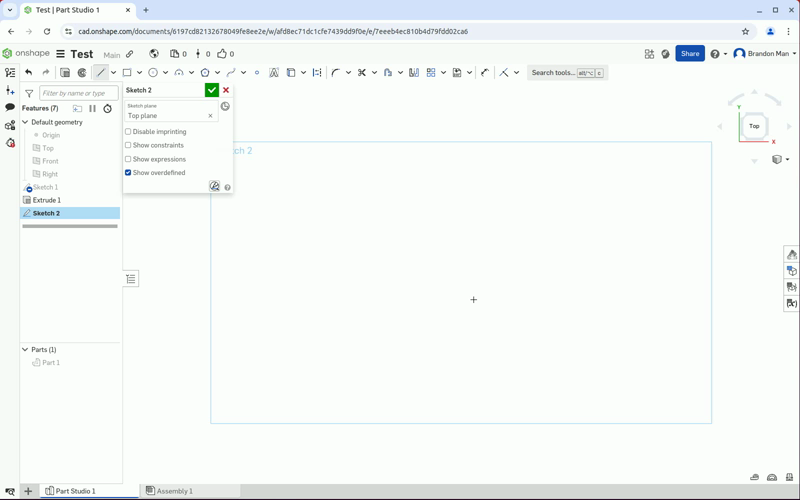
click(473, 299)
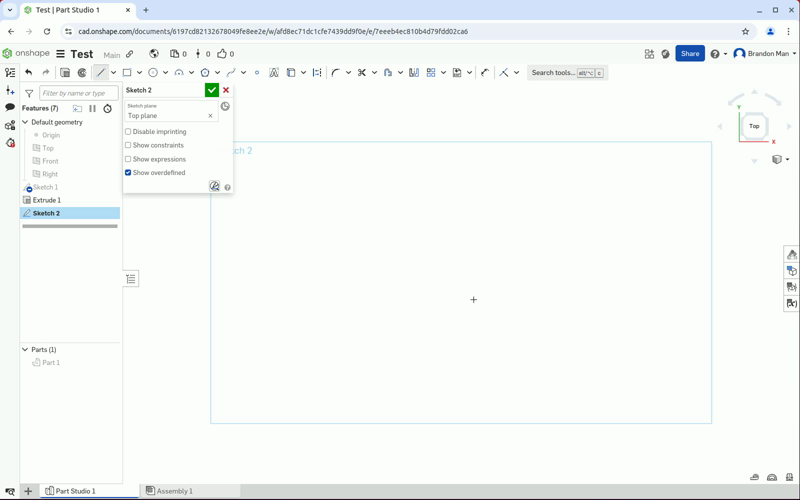
key_up(shift)
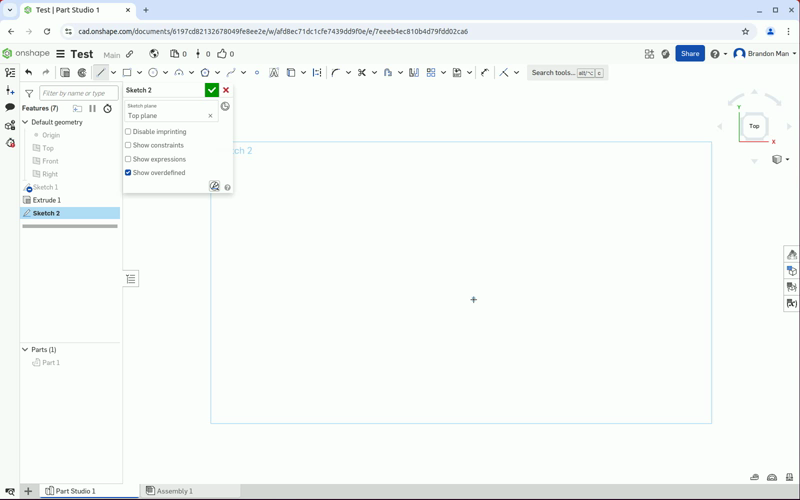
key_down(shift)
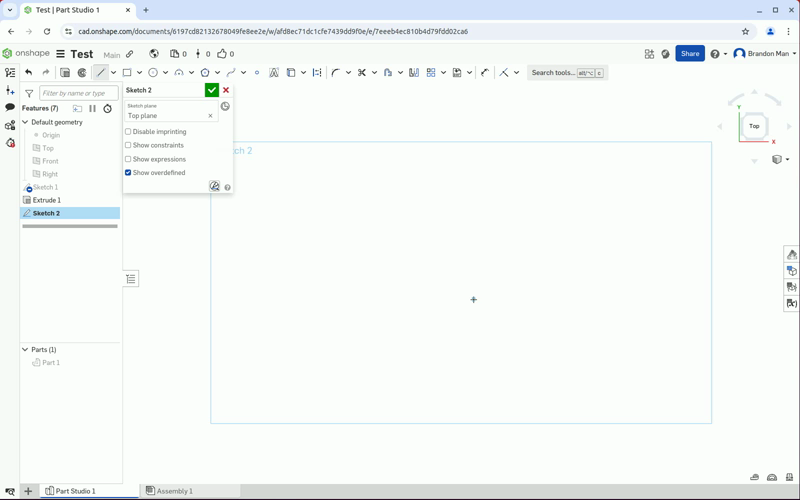
mouse_move(503, 299)
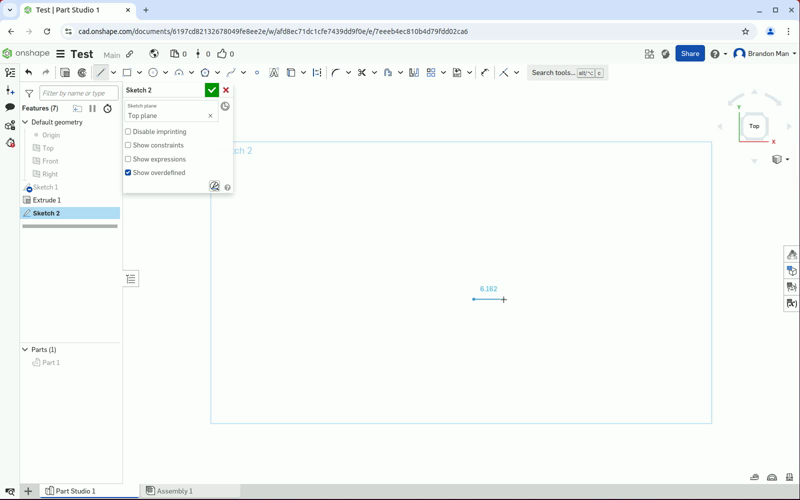
mouse_move(510, 299)
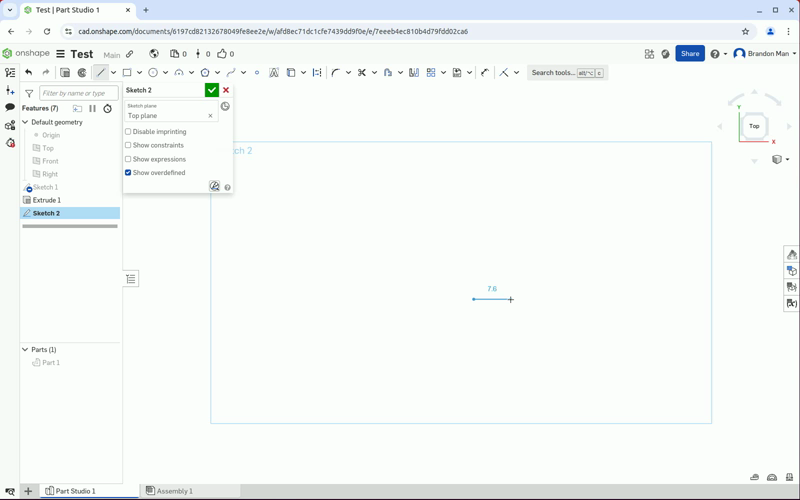
click(510, 299)
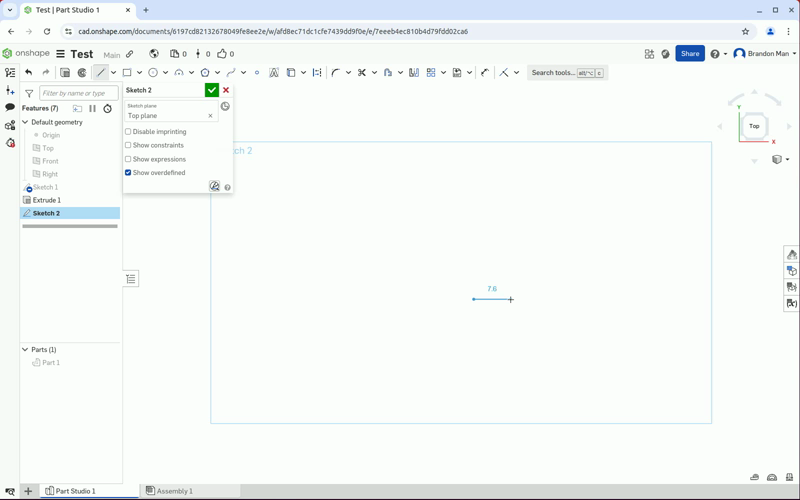
key_up(shift)
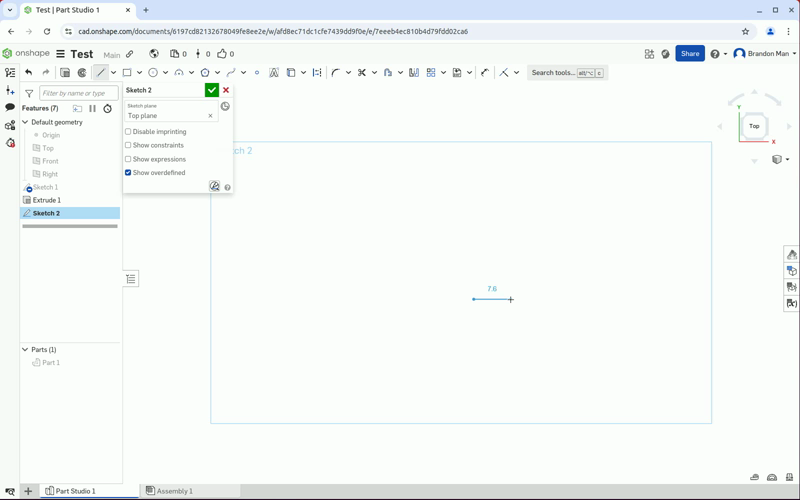
key_down(shift)
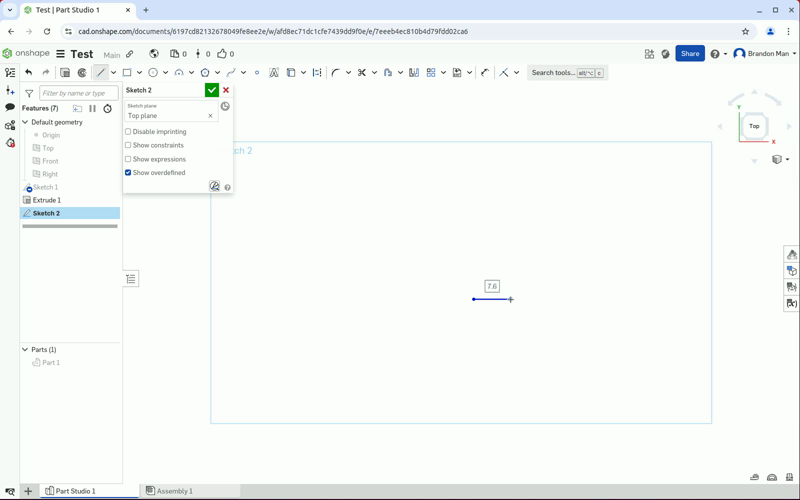
mouse_move(540, 299)
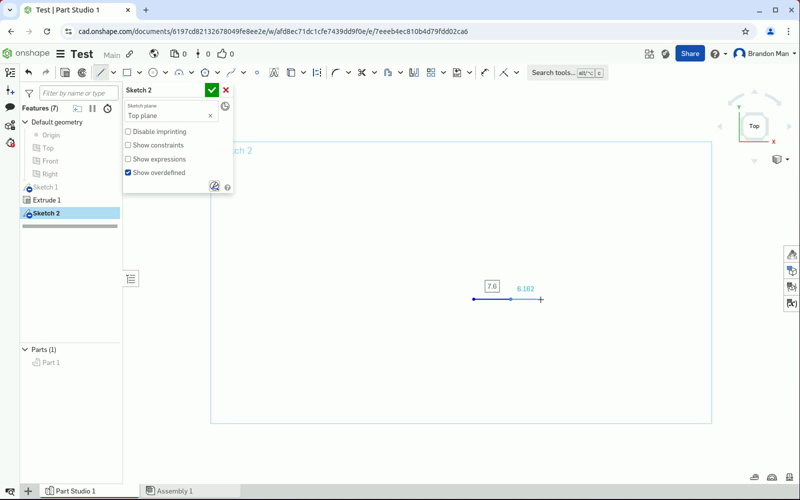
mouse_move(510, 244)
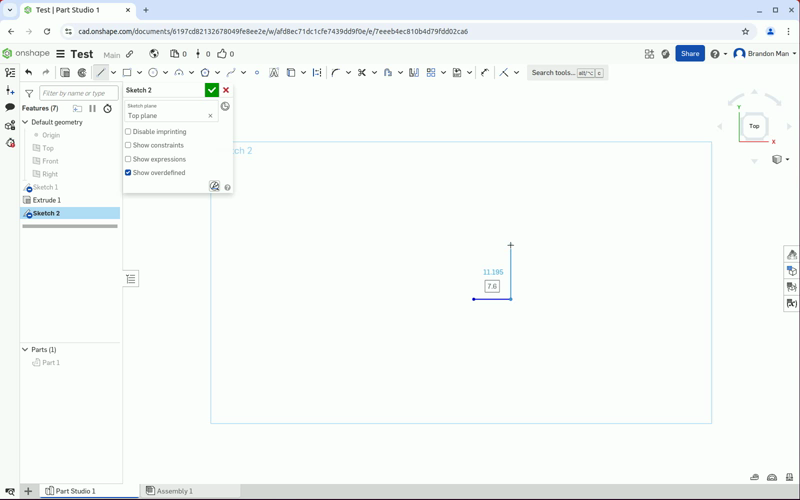
click(510, 244)
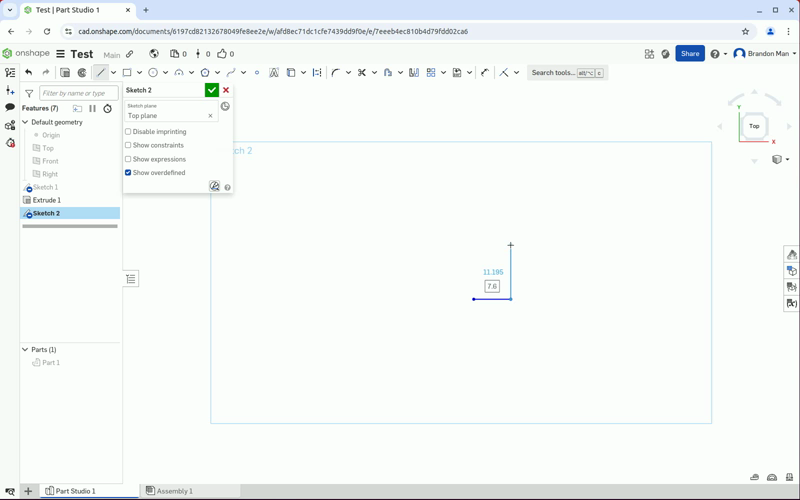
key_up(shift)
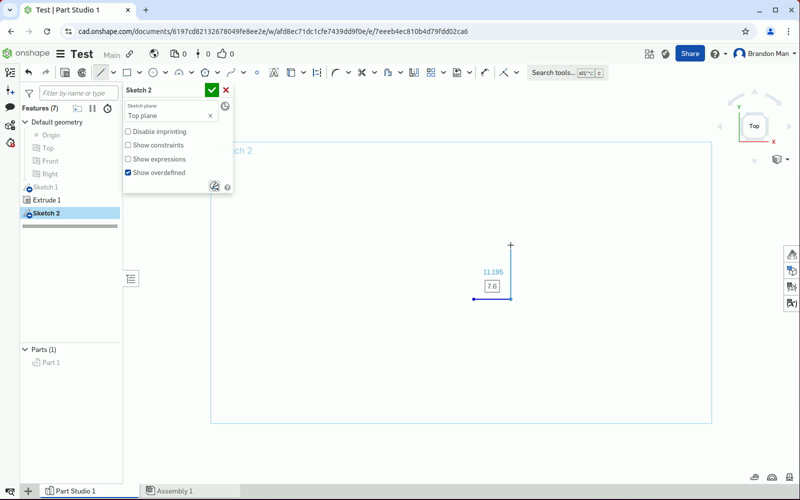
key_down(shift)
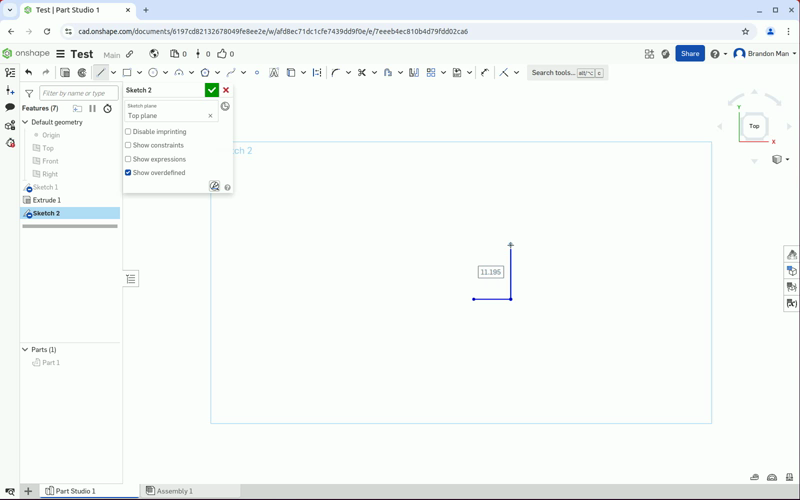
mouse_move(540, 244)
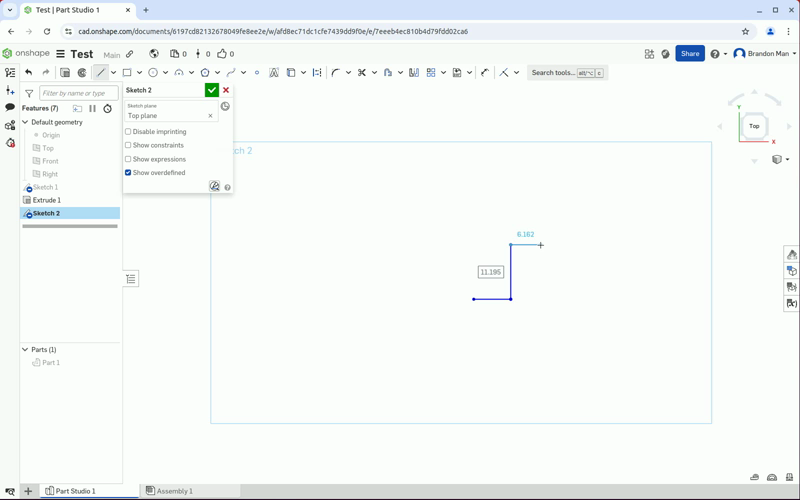
mouse_move(473, 244)
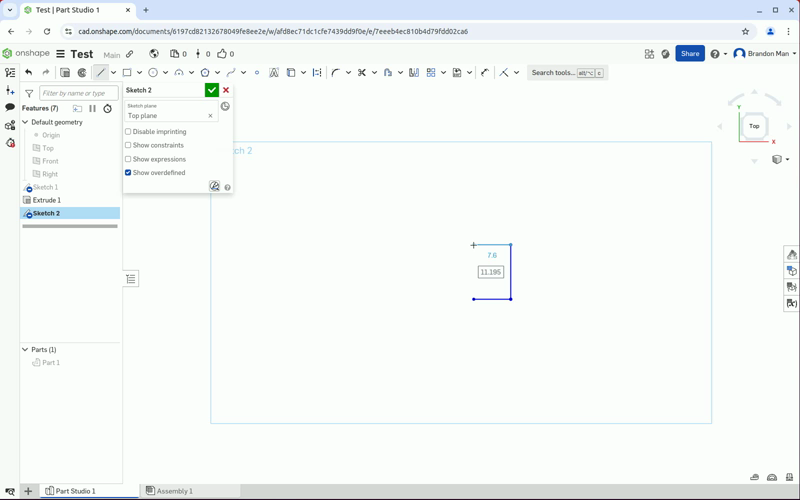
click(473, 244)
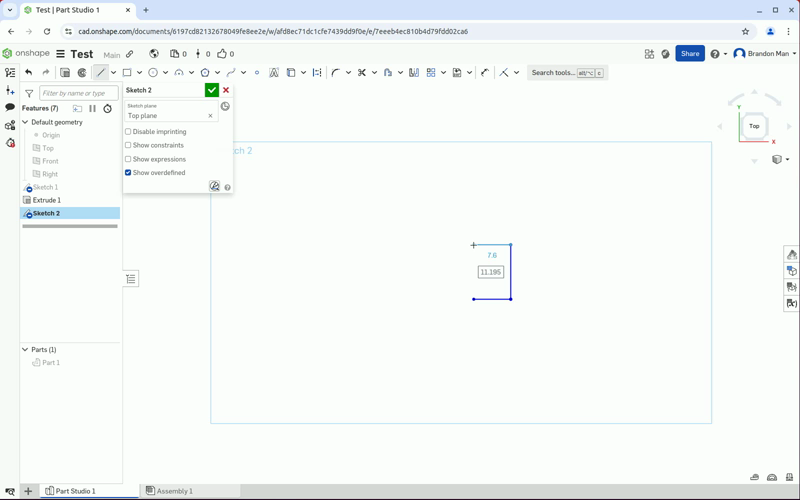
key_up(shift)
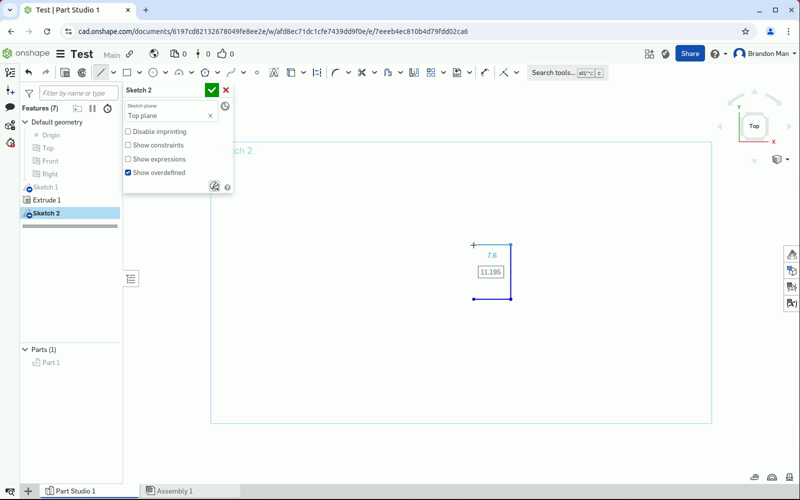
mouse_move(503, 244)
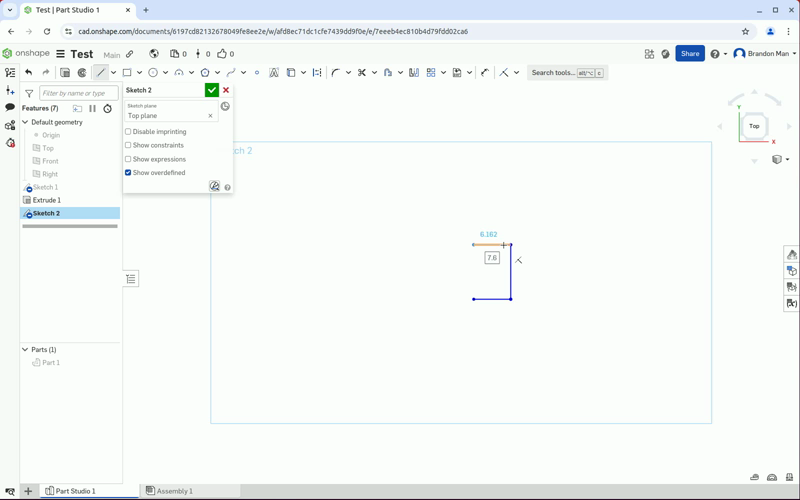
key_down(shift)
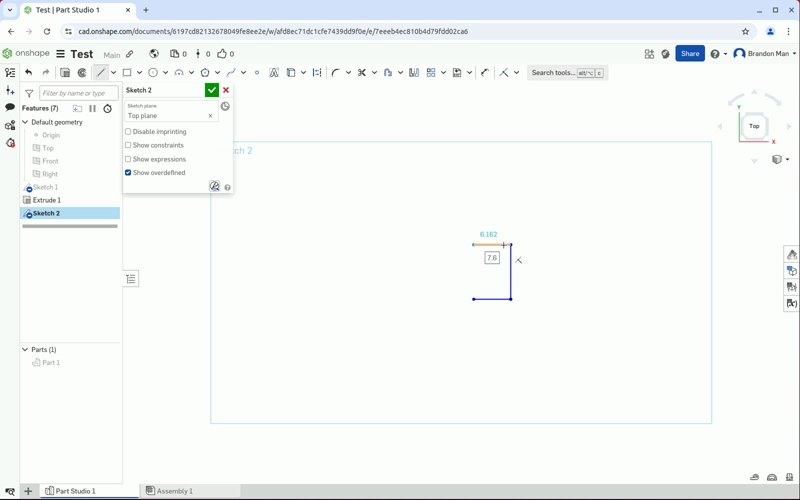
mouse_move(473, 299)
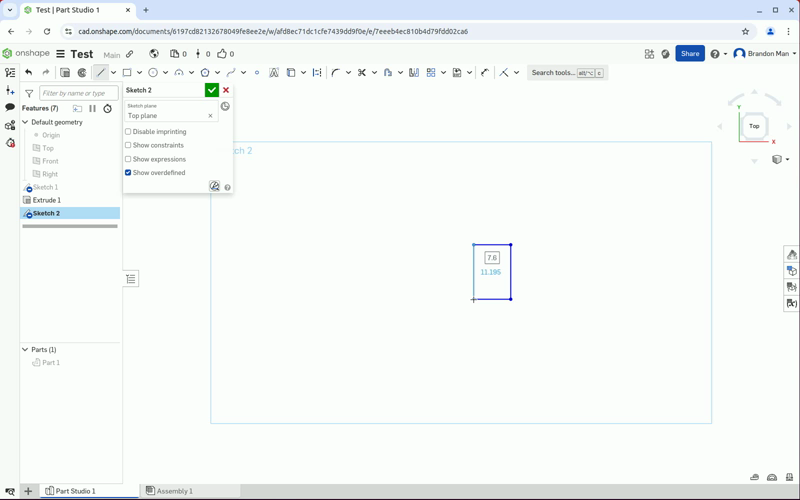
key_up(shift)
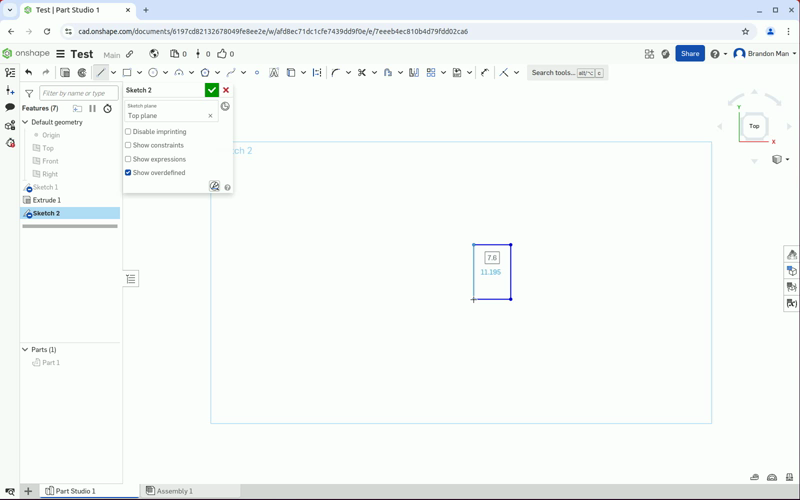
click(473, 299)
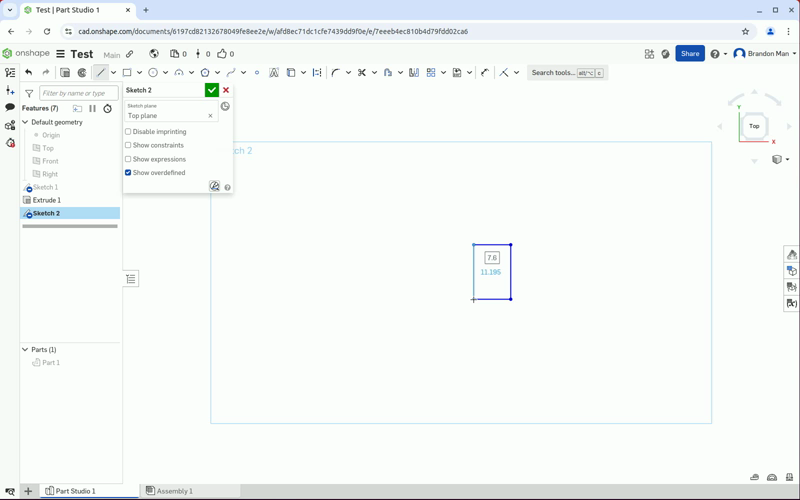
key(esc)
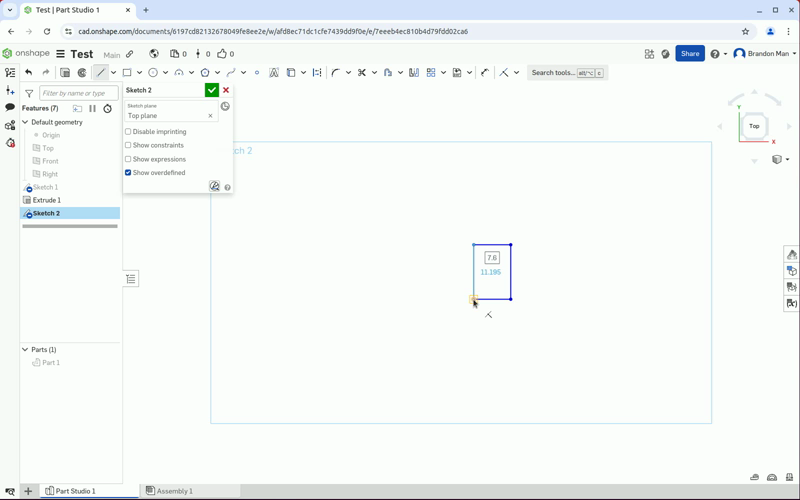
mouse_move(493, 288)
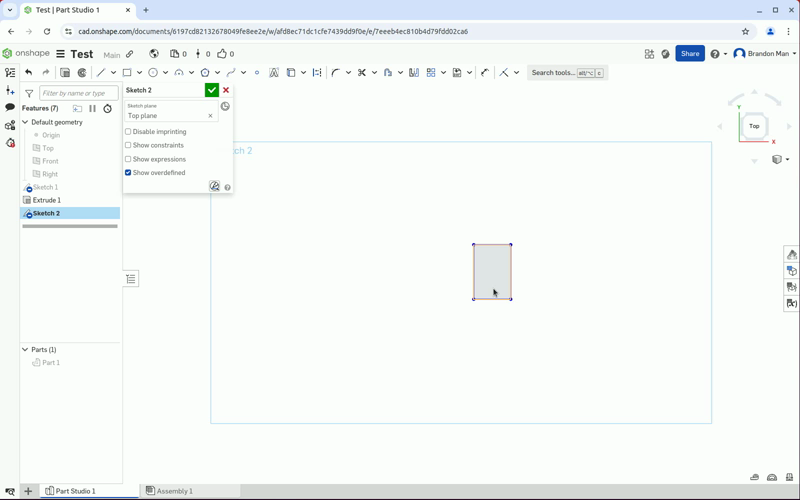
click(493, 288)
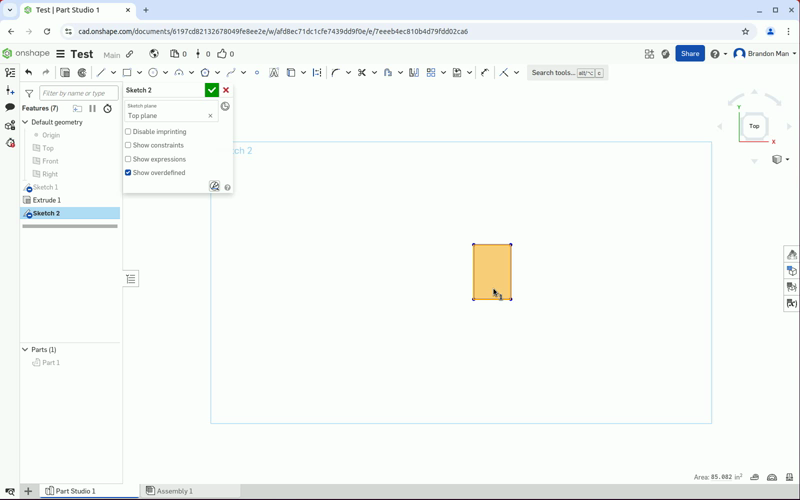
mouse_move(73, 352)
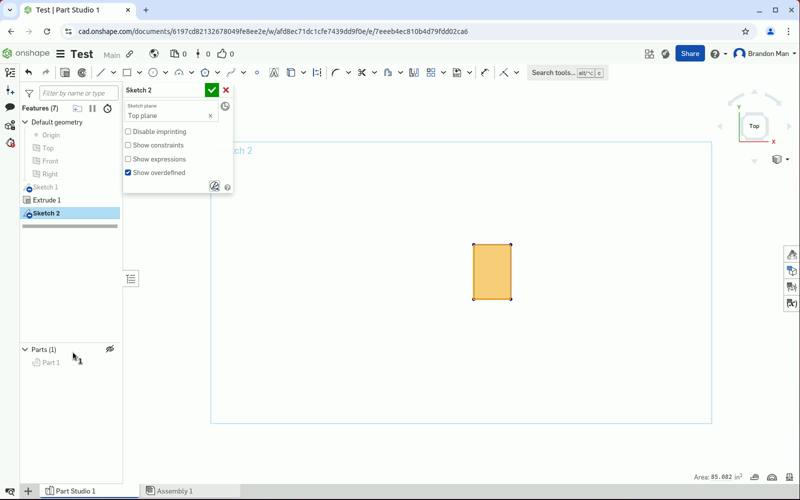
key(shift+y)
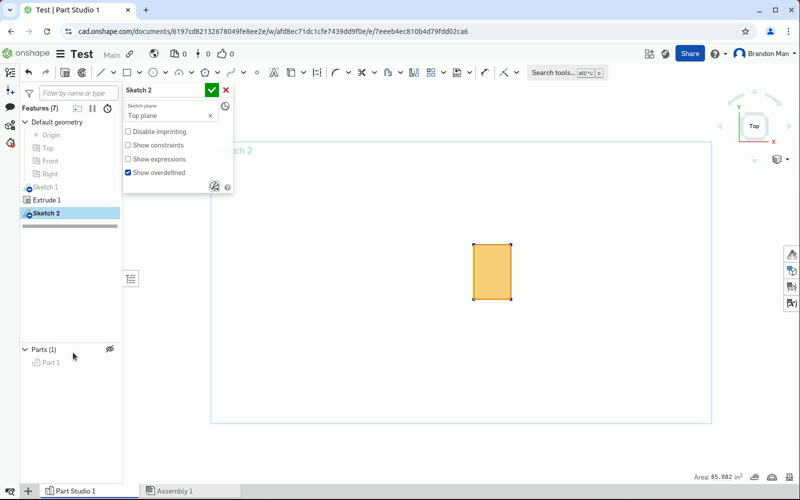
key(shift+e)
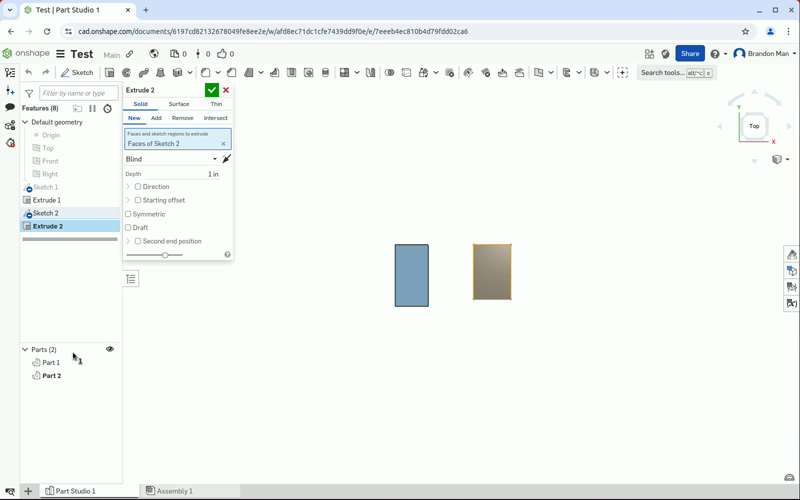
mouse_move(143, 106)
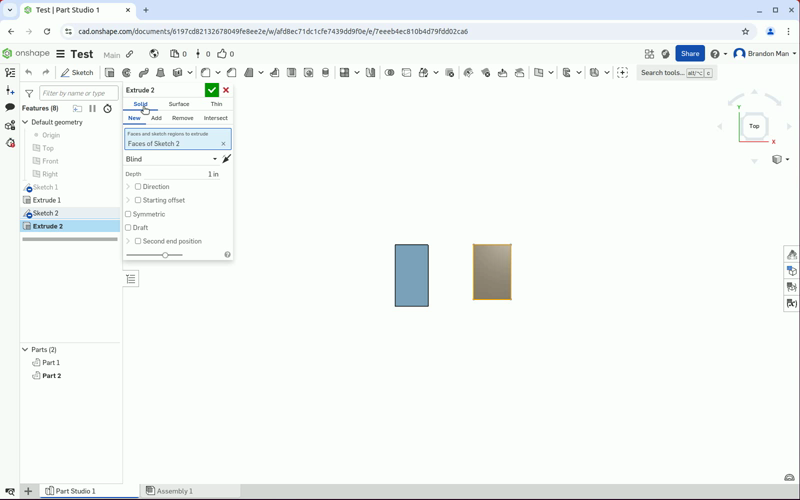
click(143, 106)
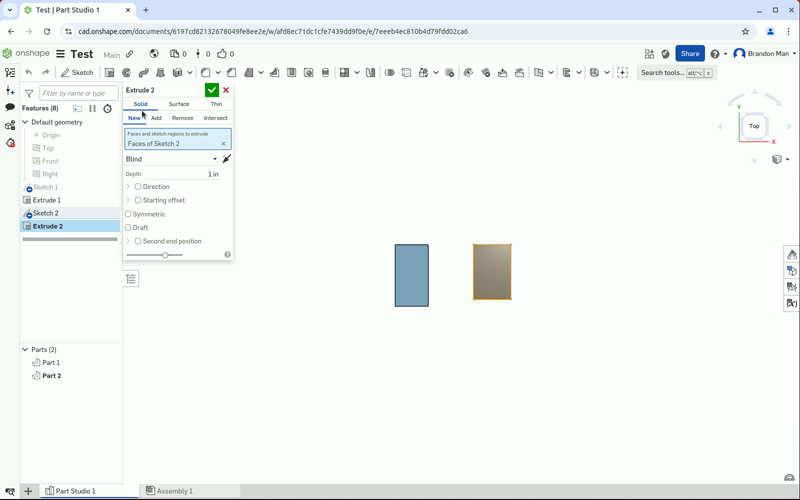
mouse_move(137, 120)
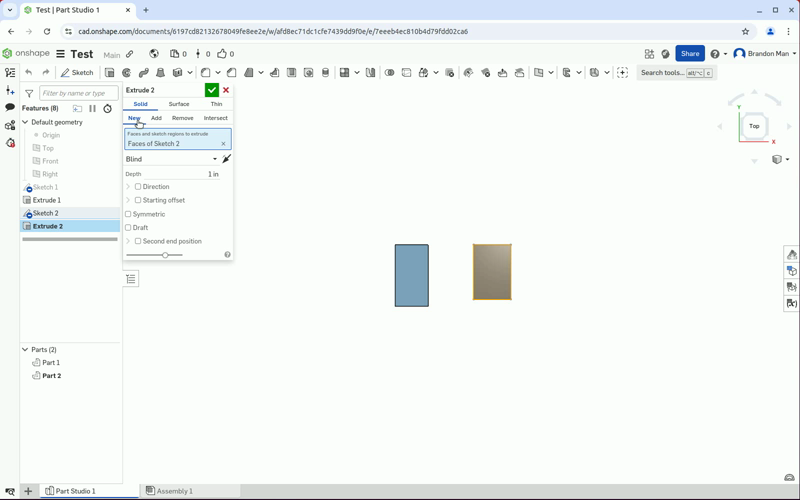
click(137, 120)
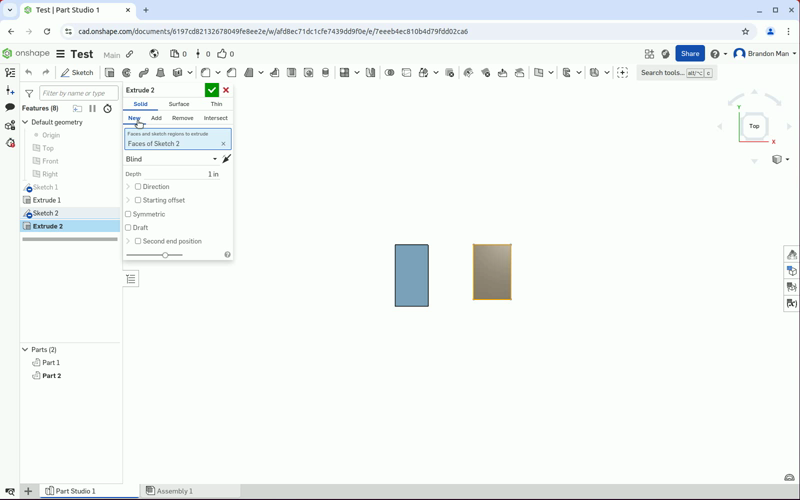
key(tab, 4)
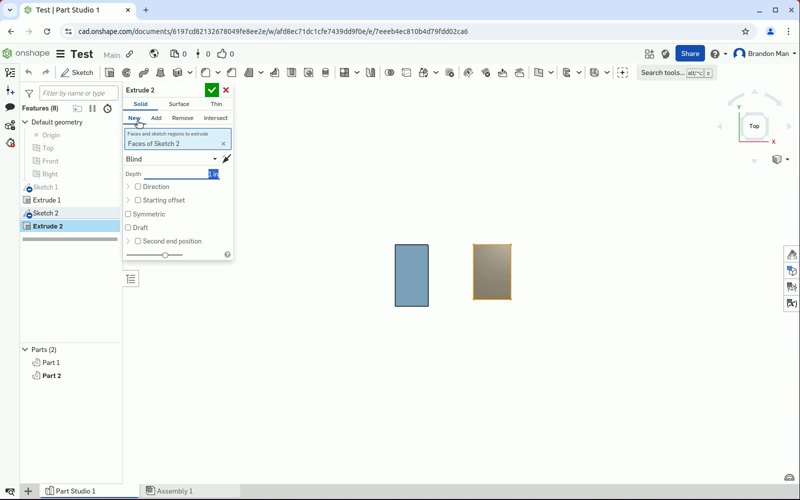
text(5.777)
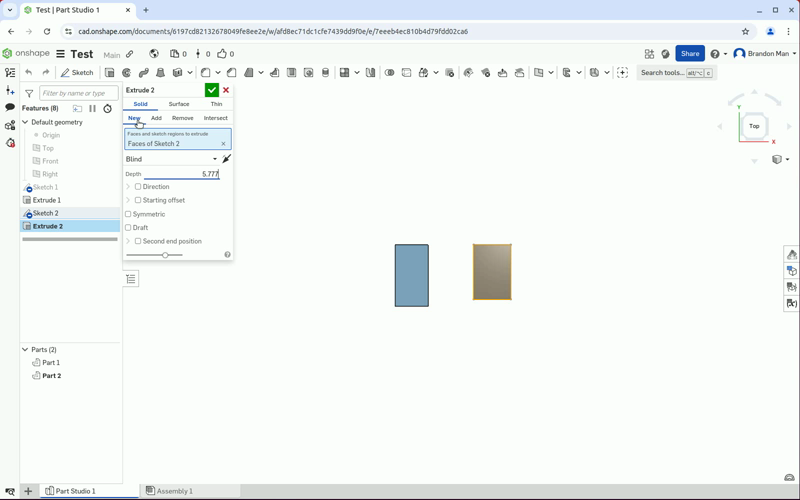
key(enter)
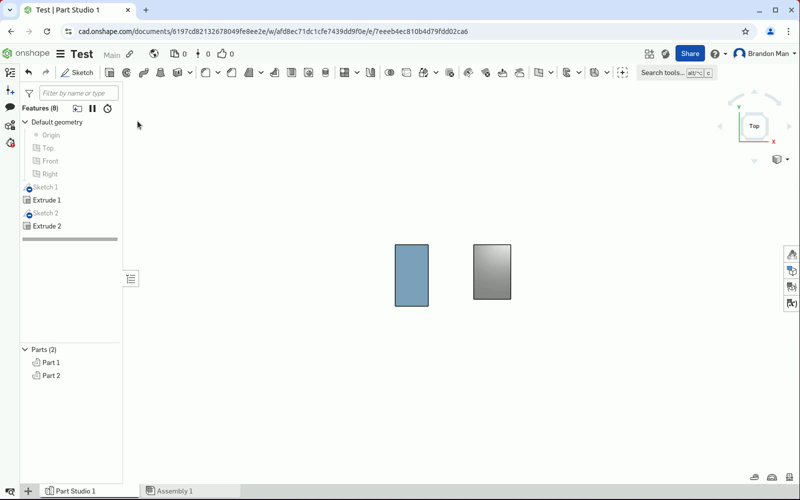
key(shift+h)
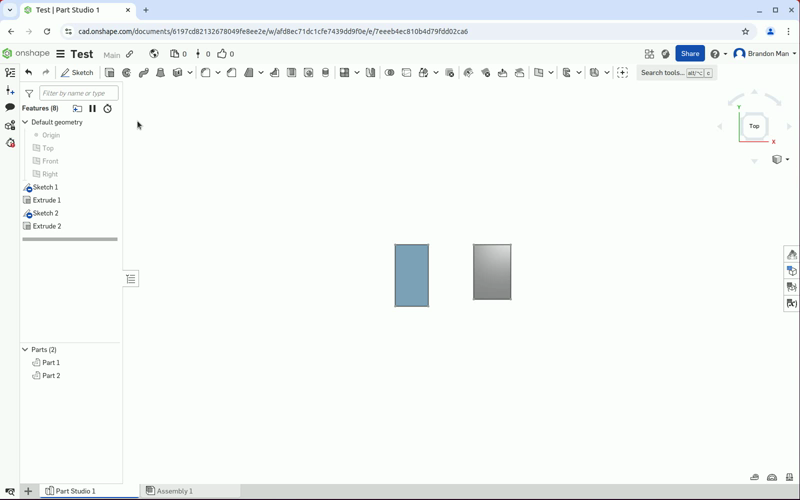
key(shift+h)
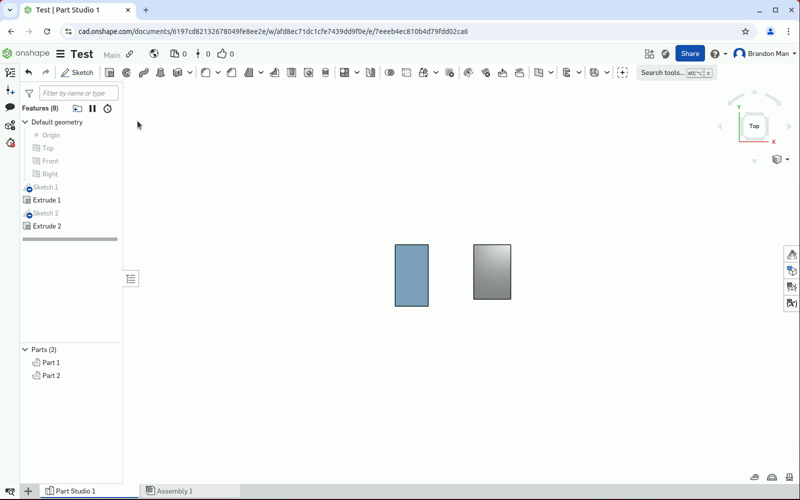
mouse_move(73, 189)
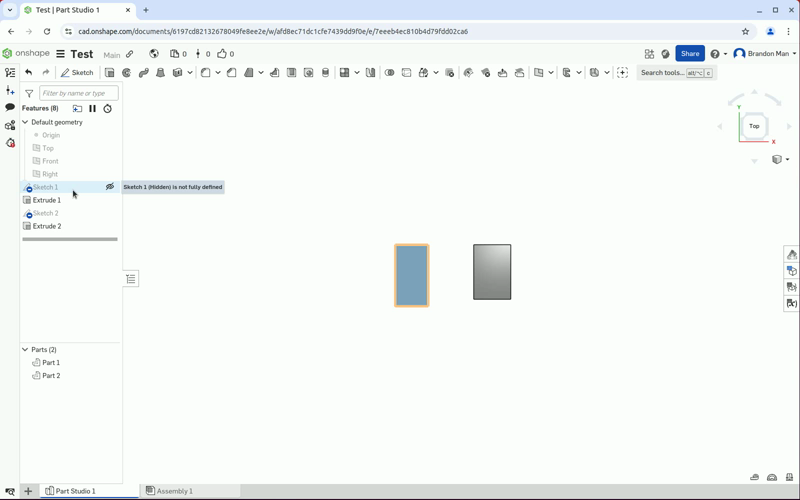
click(73, 189)
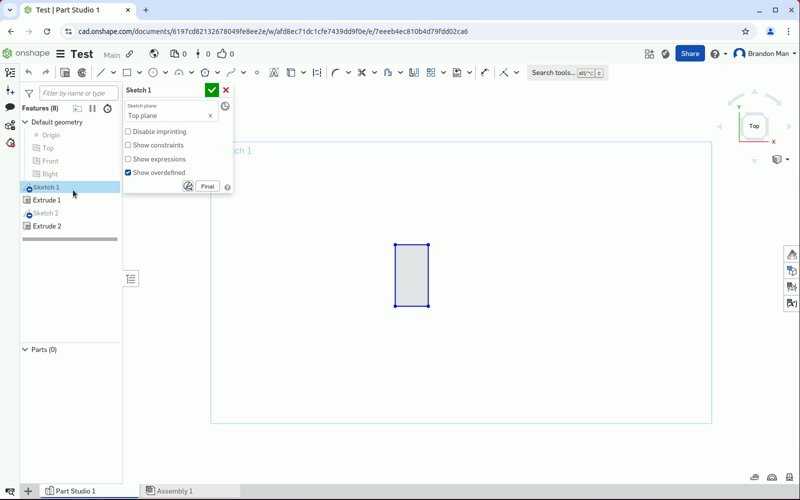
mouse_move(229, 92)
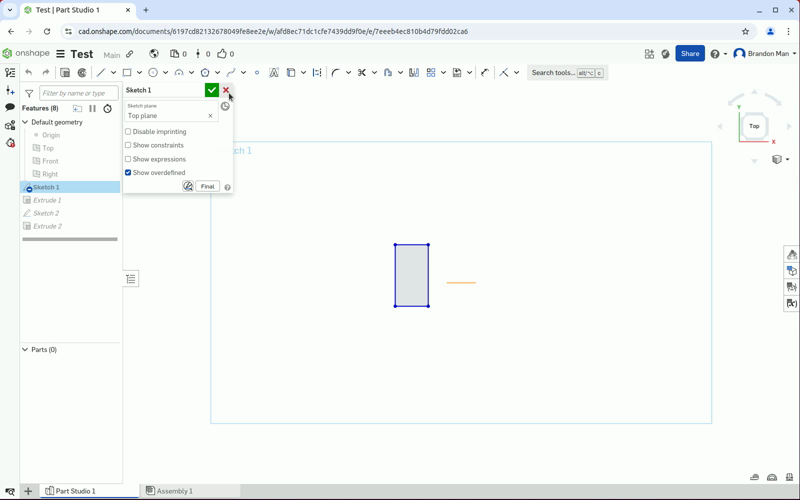
click(229, 92)
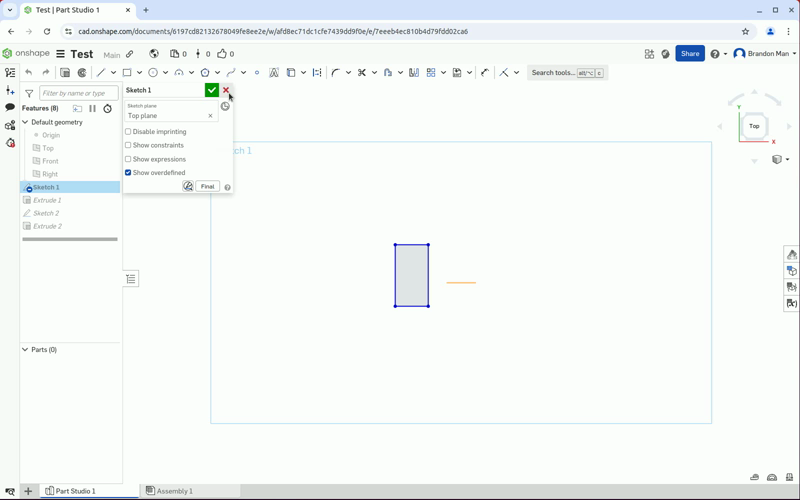
key(shift+s)
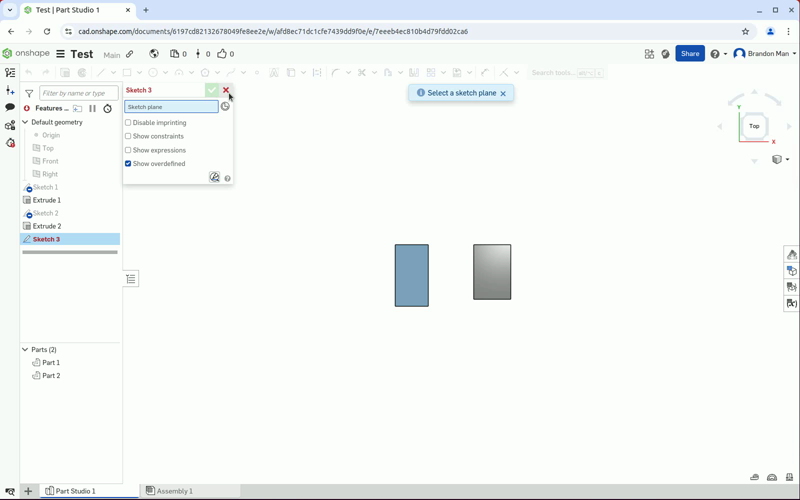
mouse_move(73, 150)
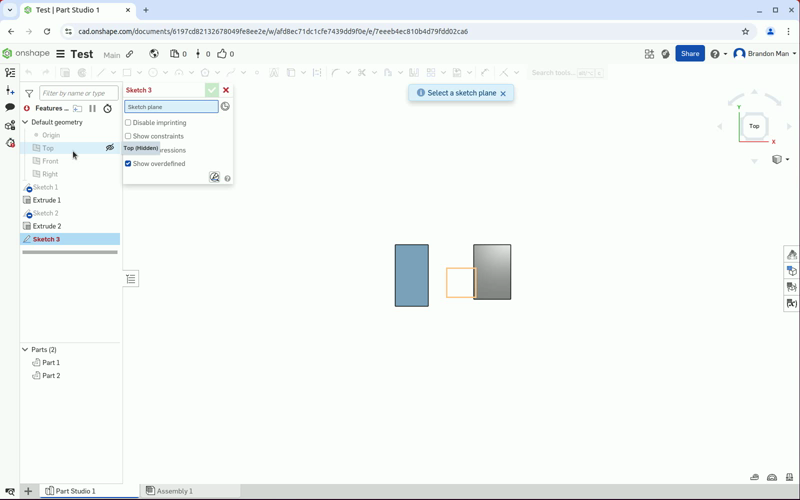
click(73, 150)
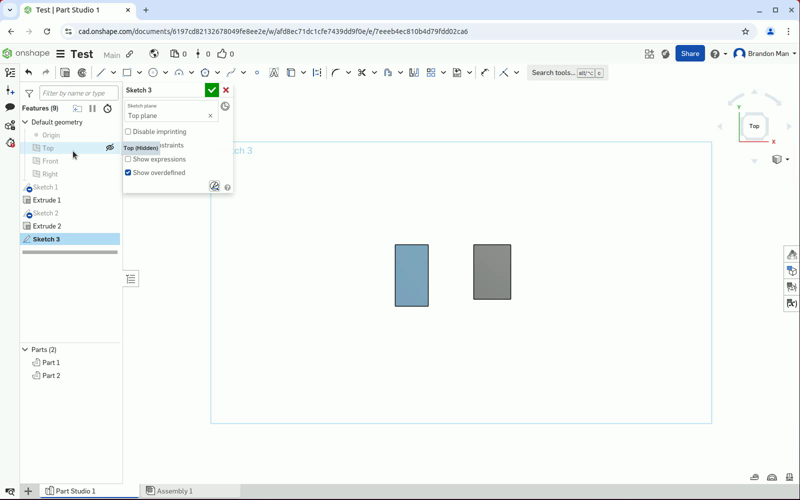
mouse_move(73, 352)
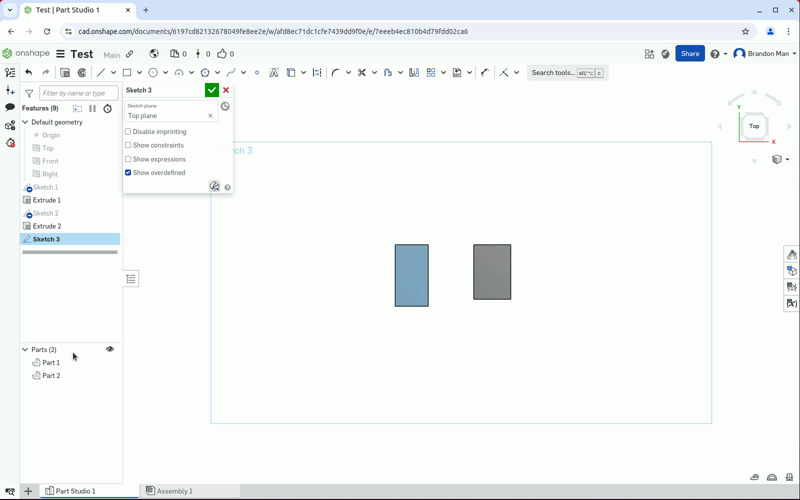
key(y)
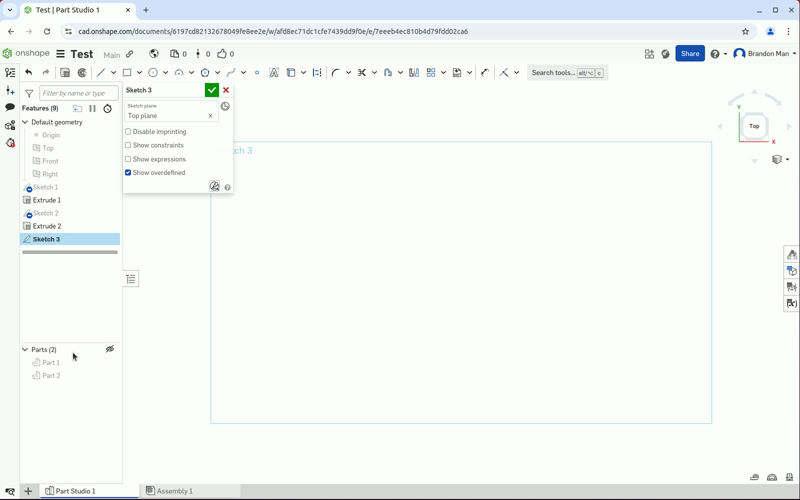
key(l)
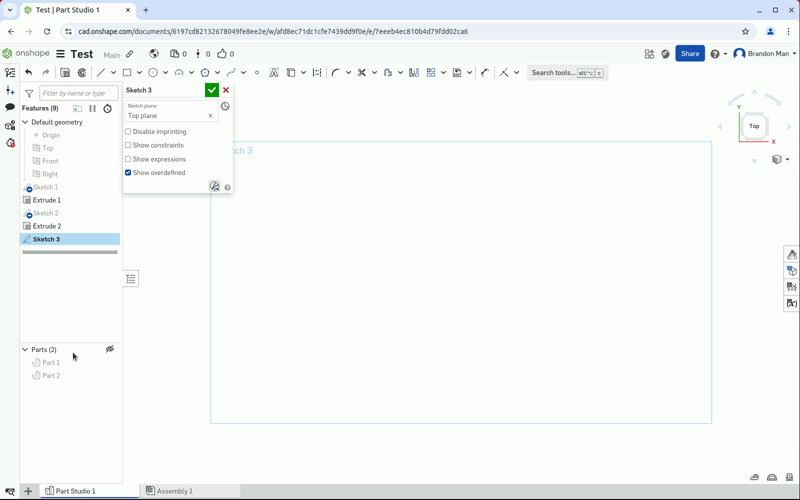
key_down(shift)
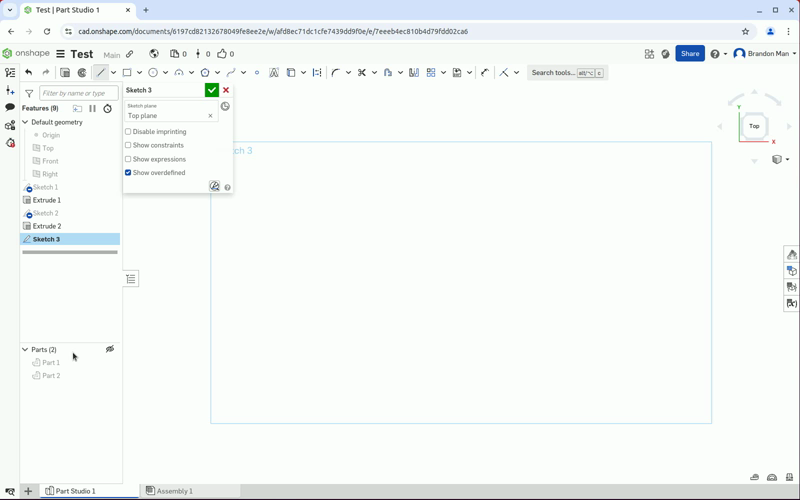
mouse_move(534, 318)
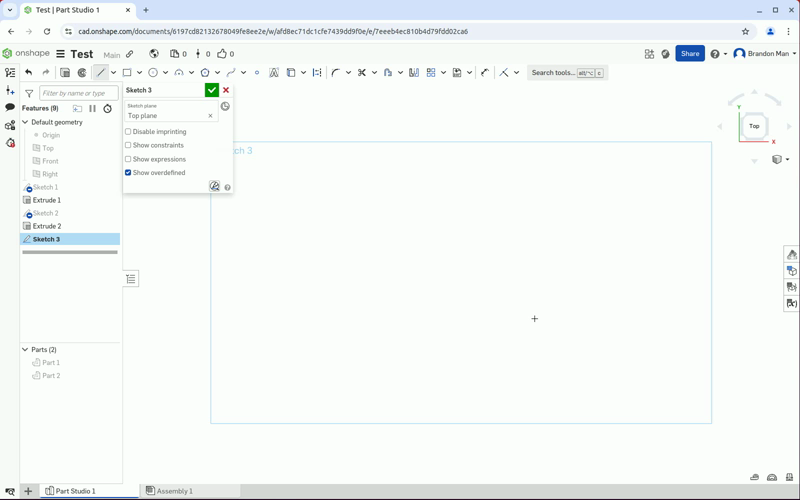
click(534, 318)
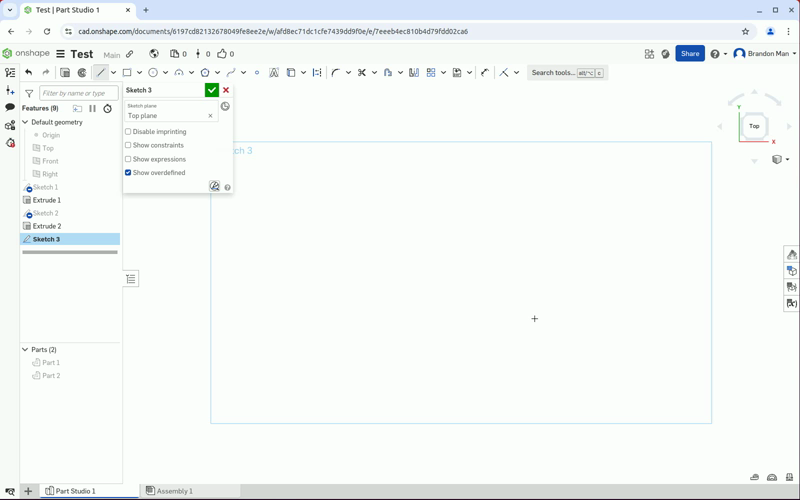
key_up(shift)
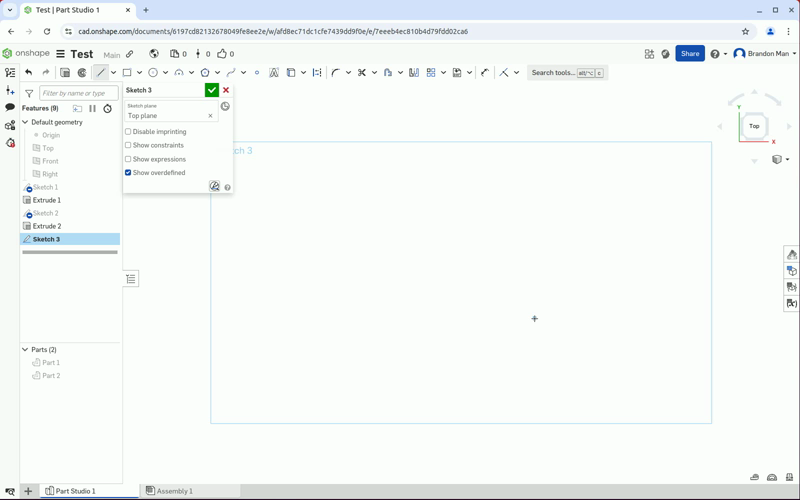
key_down(shift)
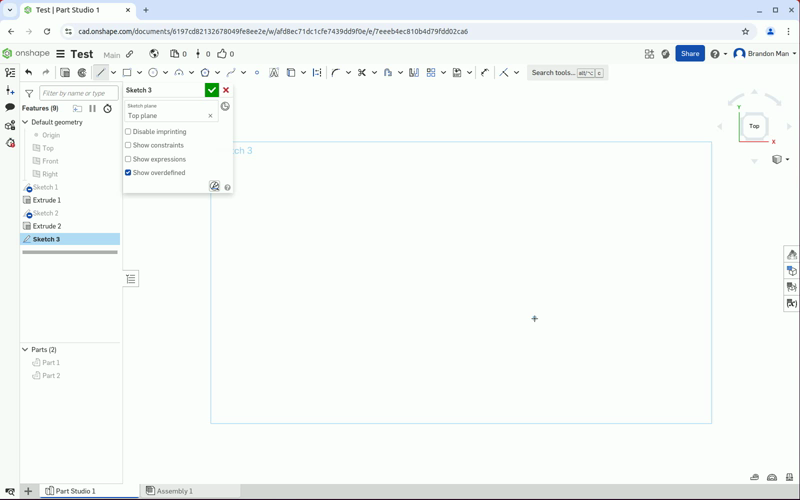
mouse_move(564, 318)
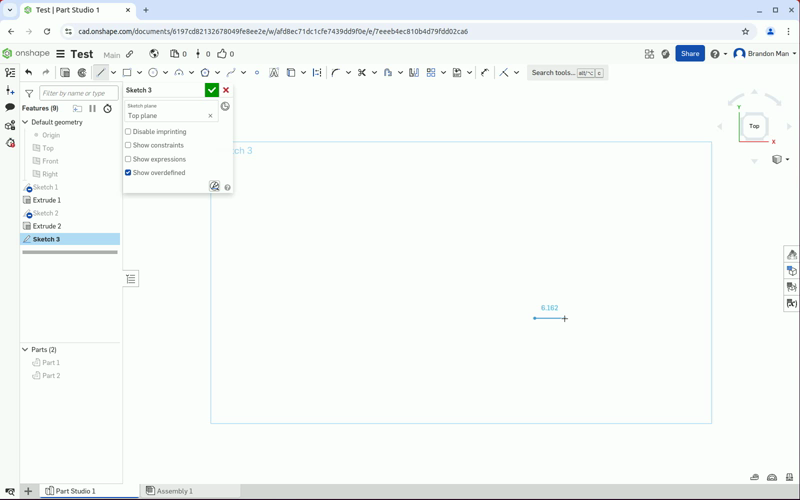
mouse_move(573, 318)
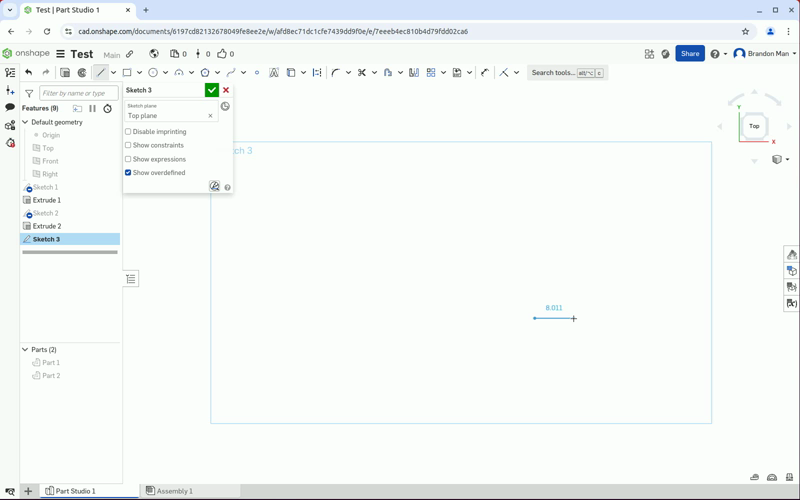
click(573, 318)
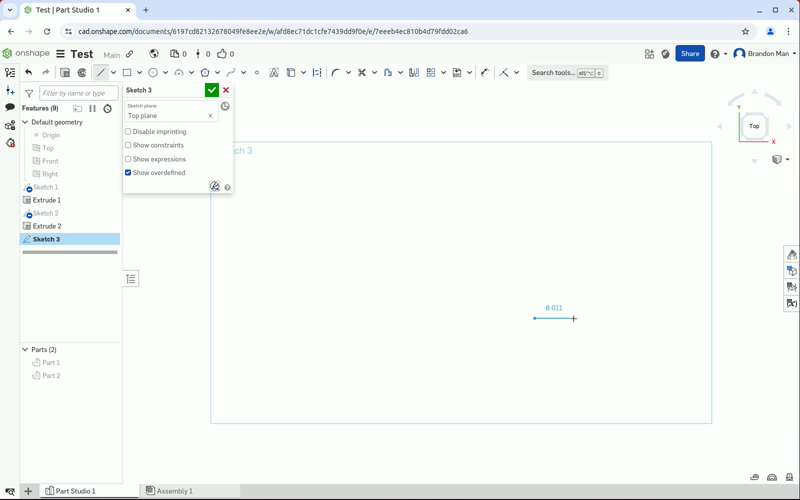
key_up(shift)
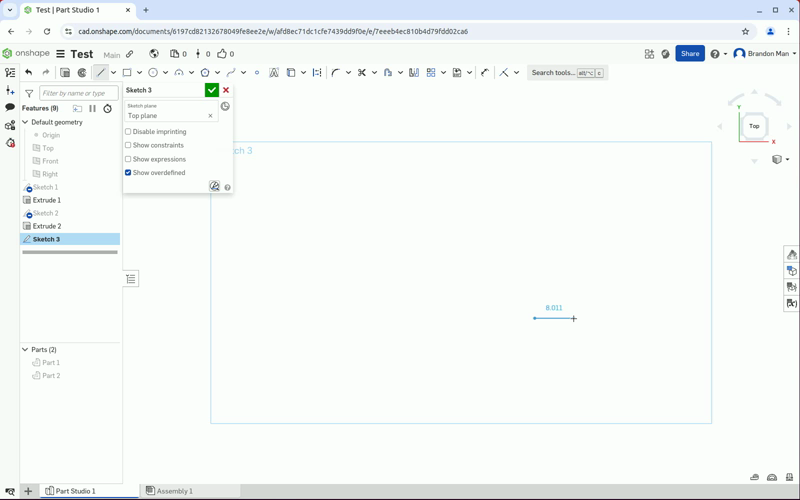
key_down(shift)
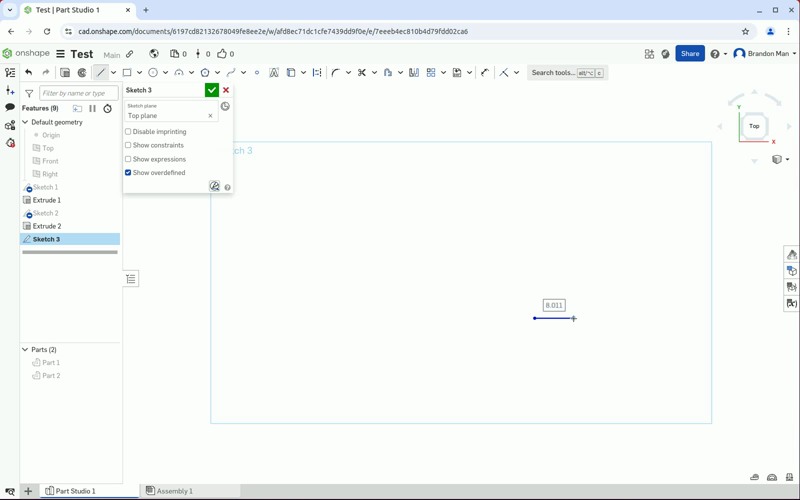
mouse_move(573, 255)
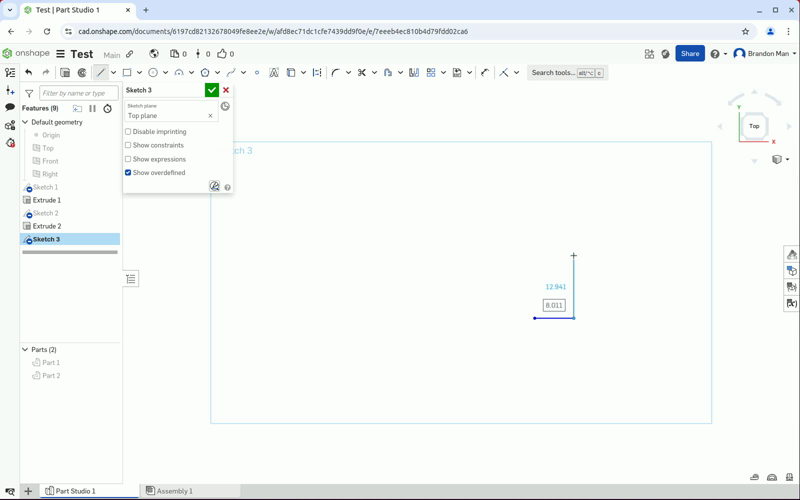
click(573, 255)
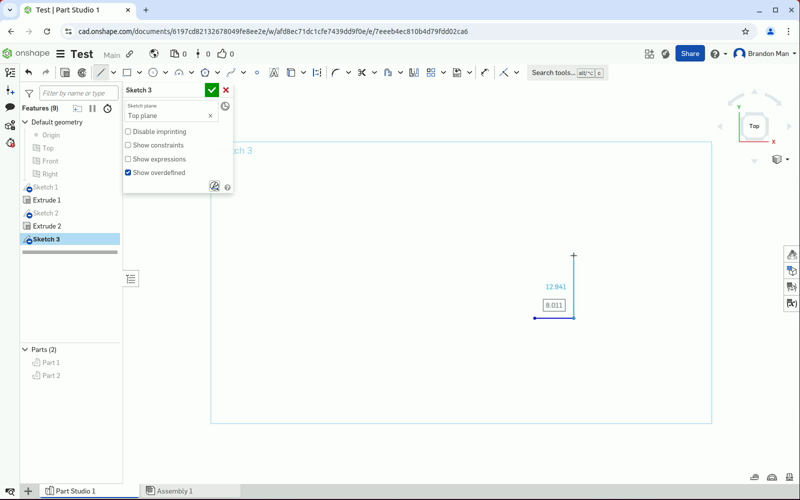
key_up(shift)
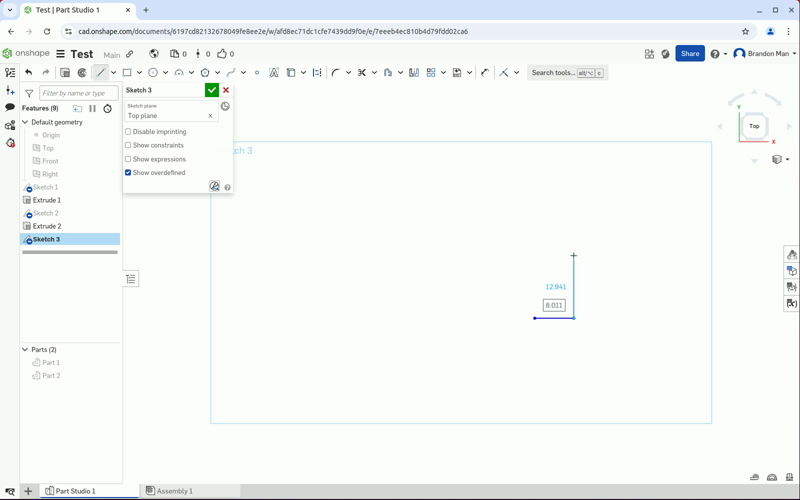
key_down(shift)
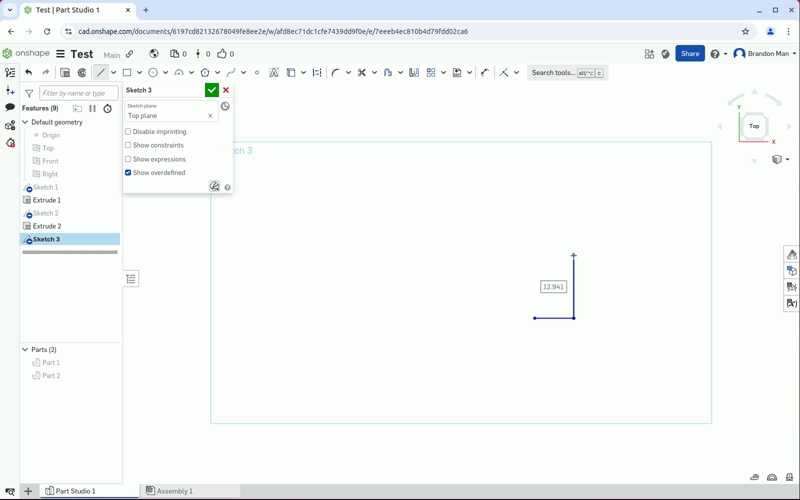
mouse_move(589, 255)
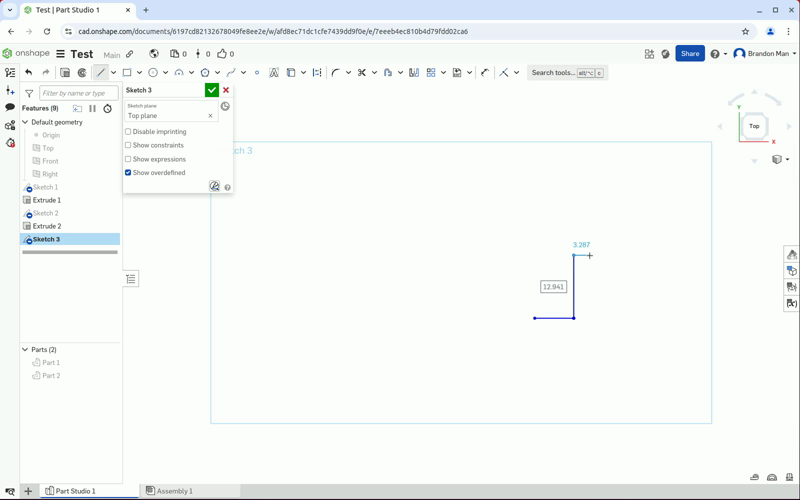
mouse_move(534, 255)
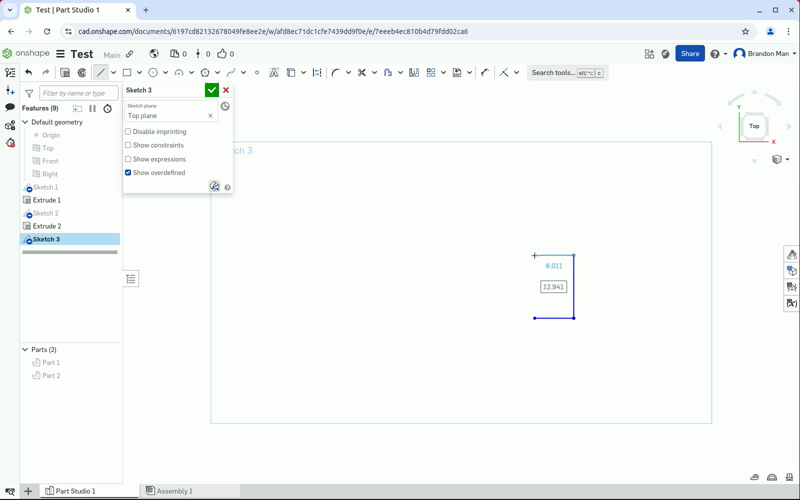
click(534, 255)
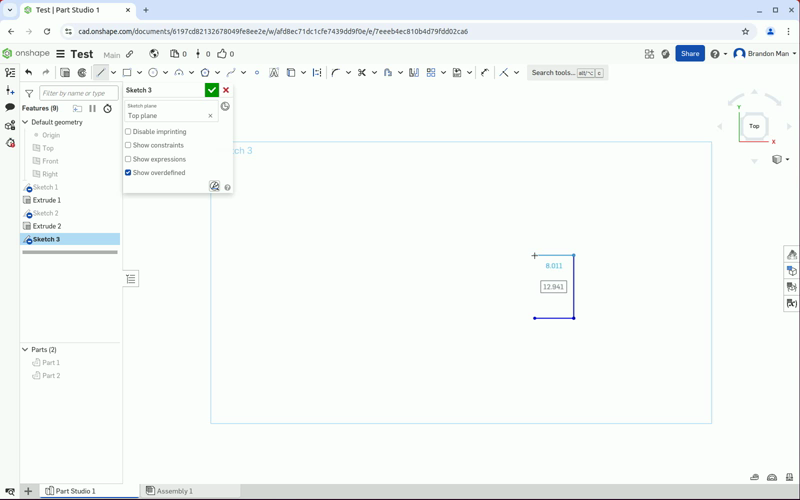
key_up(shift)
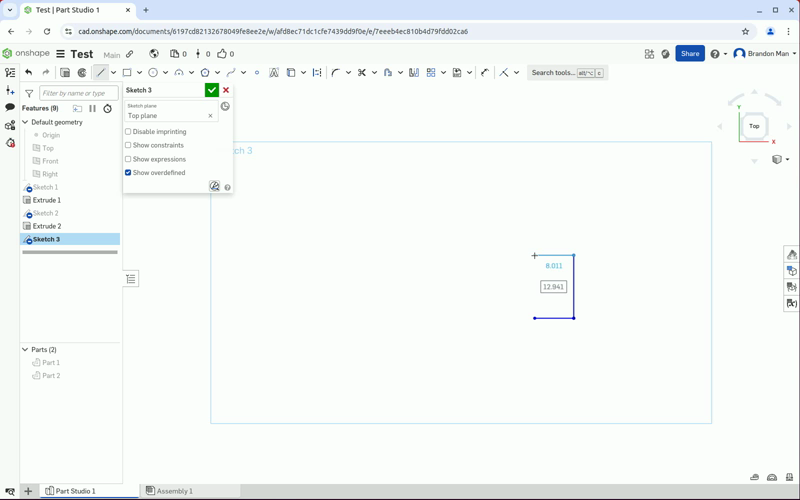
key_down(shift)
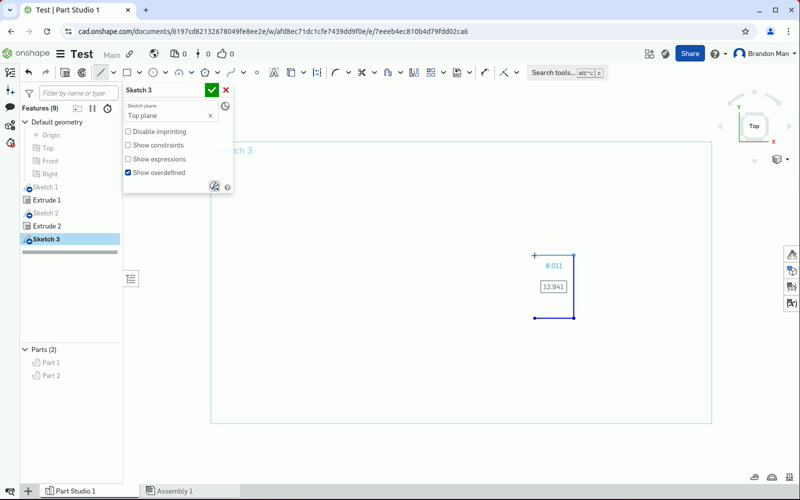
mouse_move(534, 318)
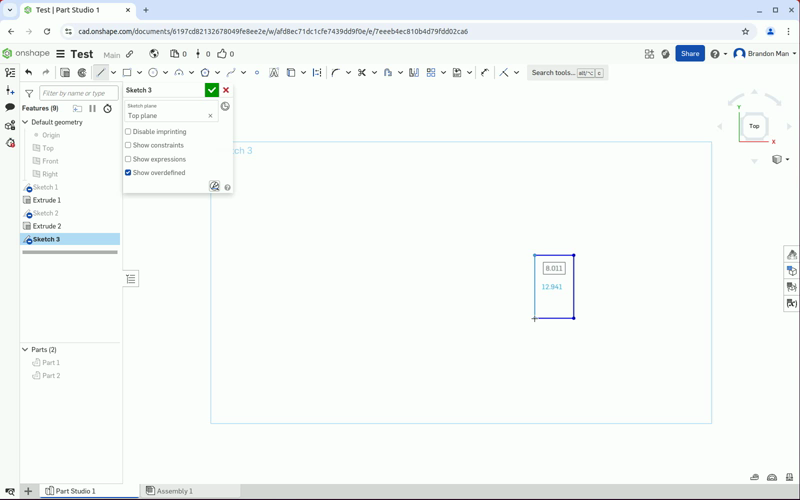
key_up(shift)
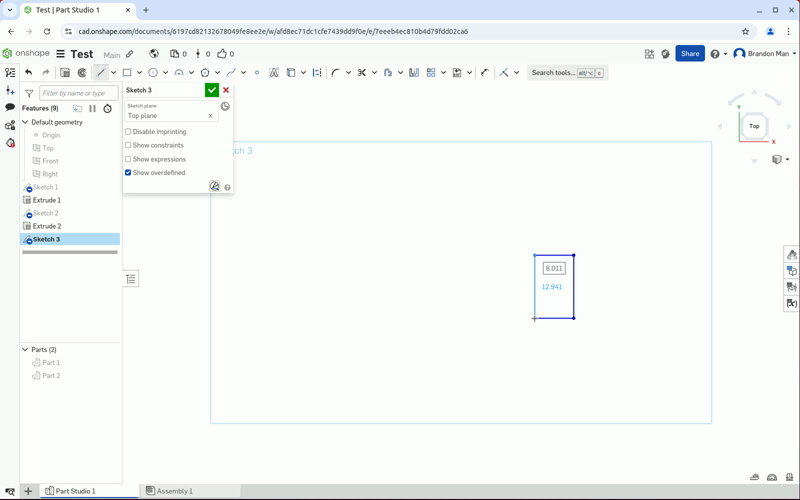
click(534, 318)
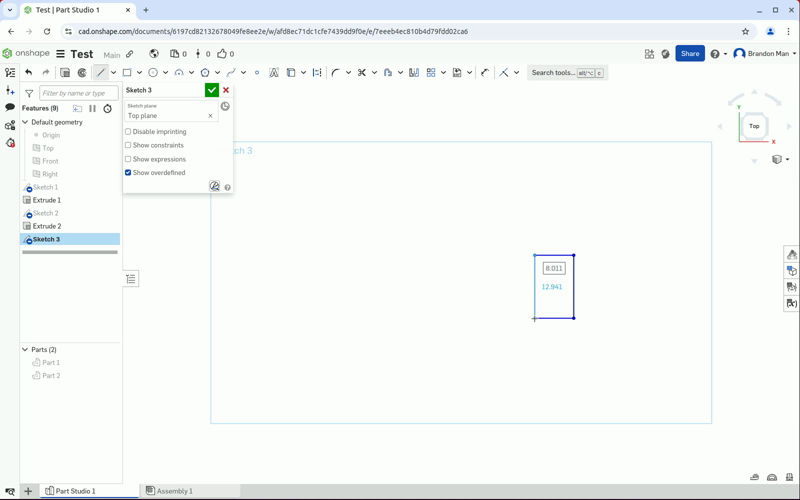
key(esc)
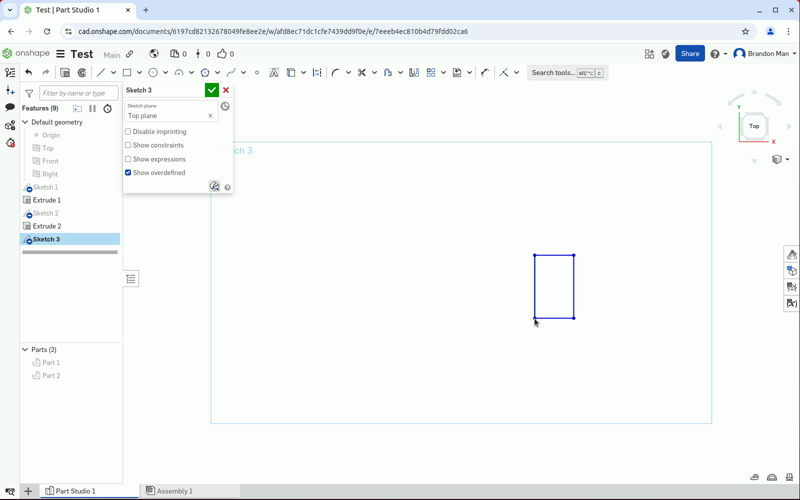
mouse_move(554, 264)
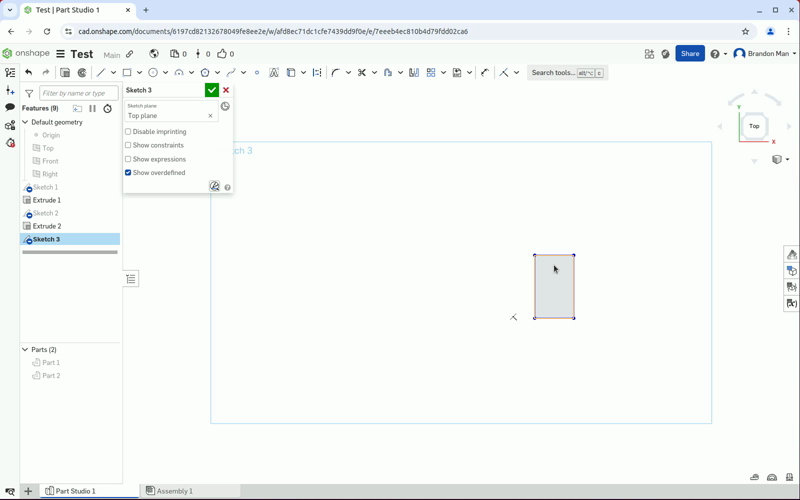
click(554, 264)
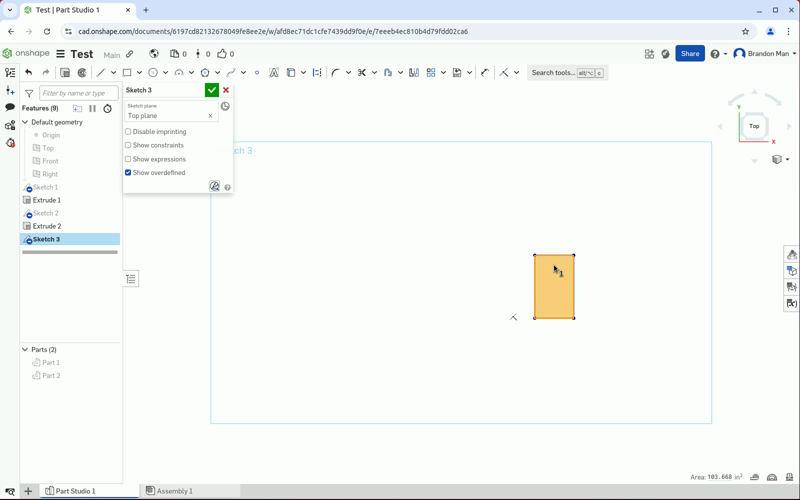
mouse_move(73, 352)
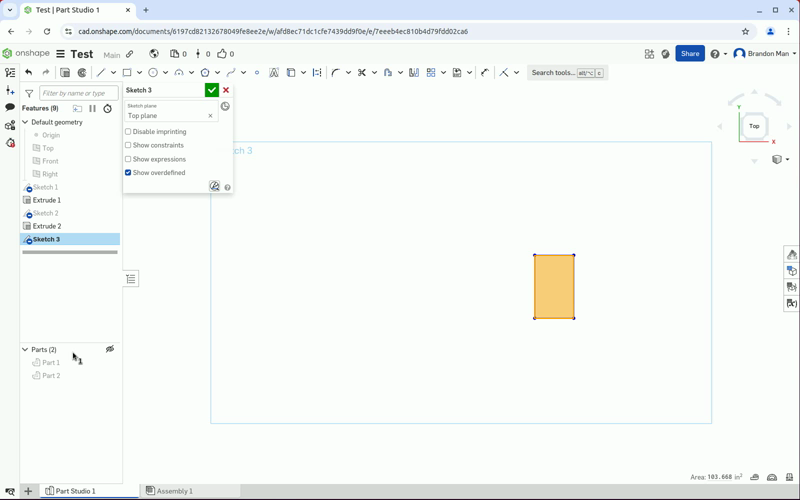
key(shift+y)
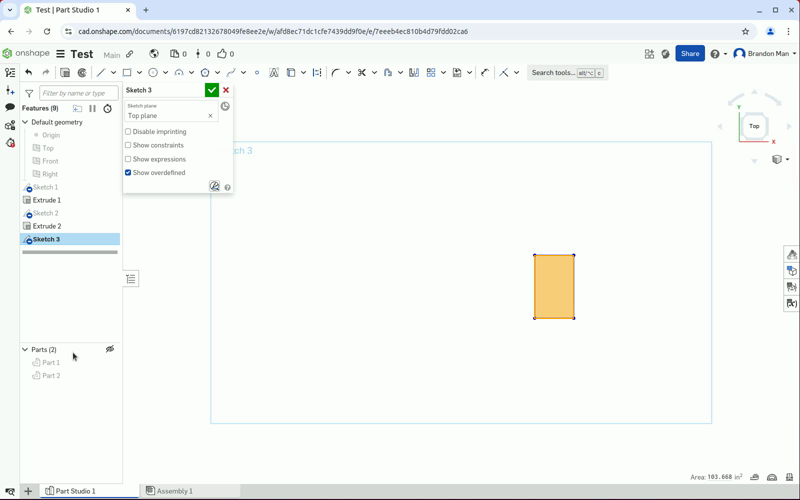
key(shift+e)
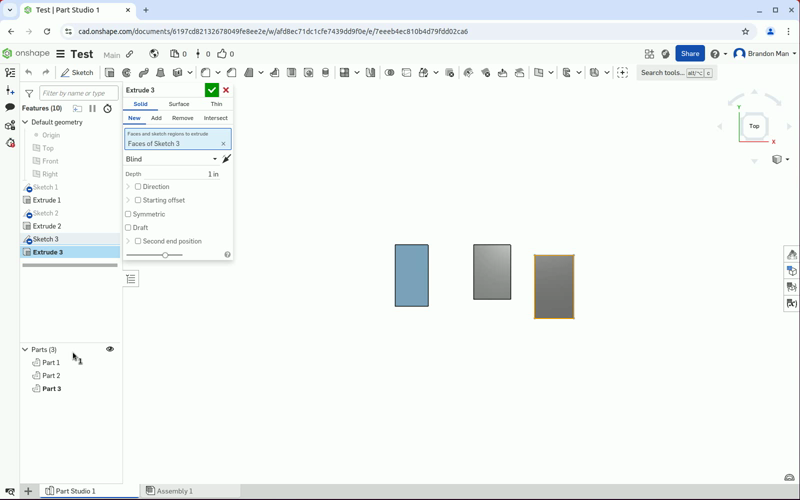
mouse_move(143, 106)
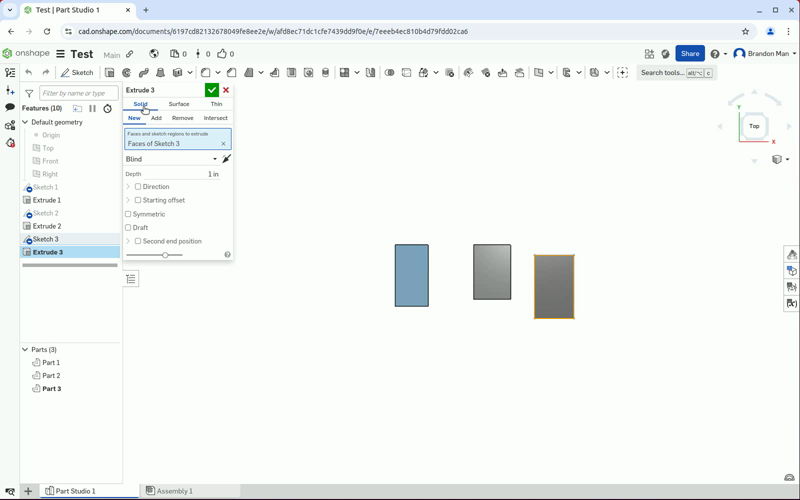
click(143, 106)
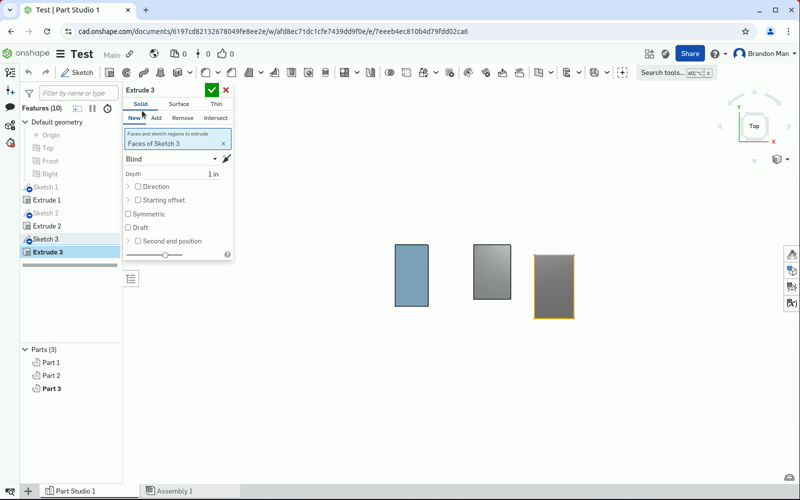
mouse_move(137, 120)
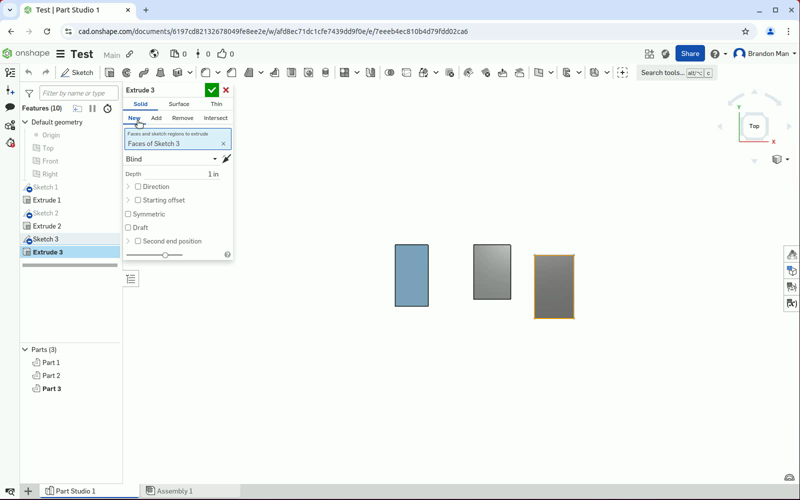
click(137, 120)
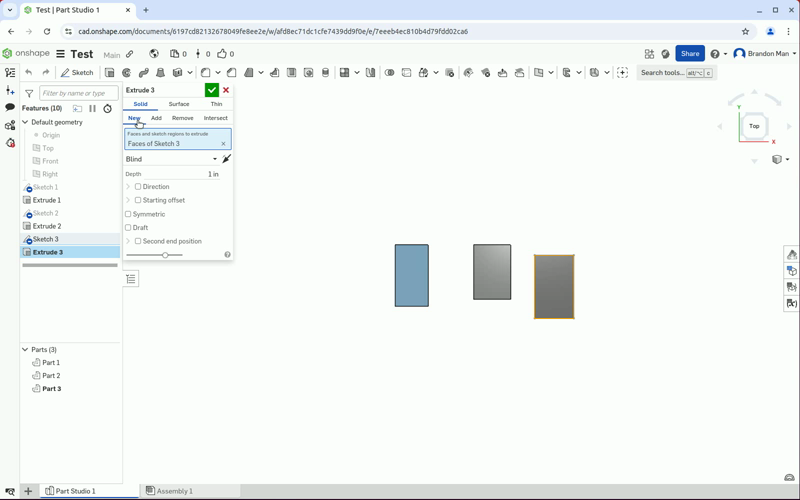
key(tab, 4)
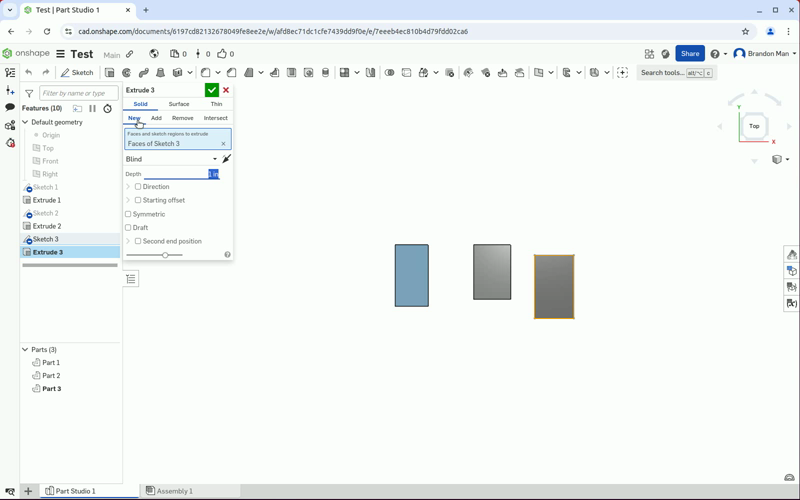
text(18.053)
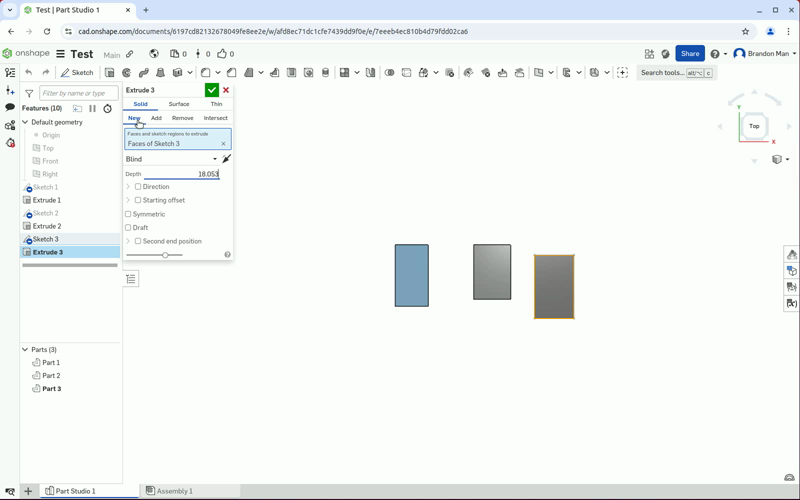
key(enter)
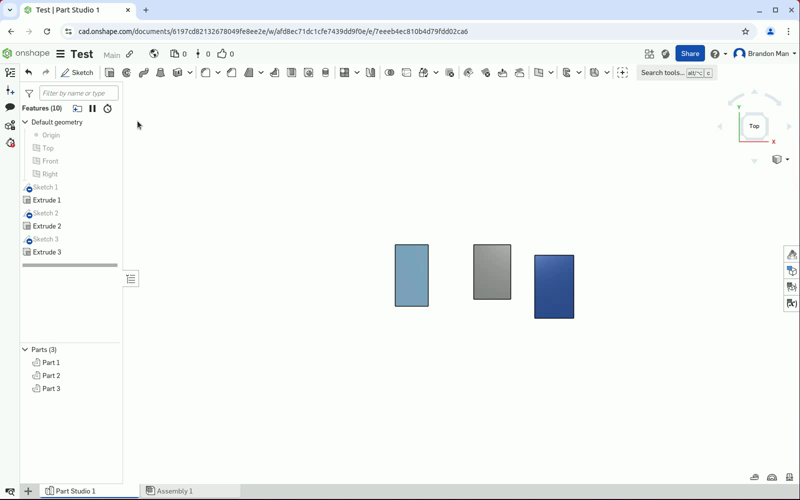
key(shift+h)
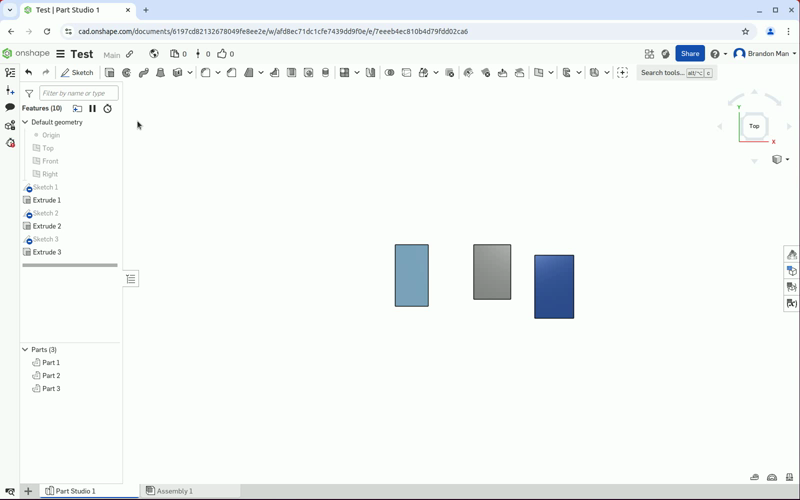
key(shift+h)
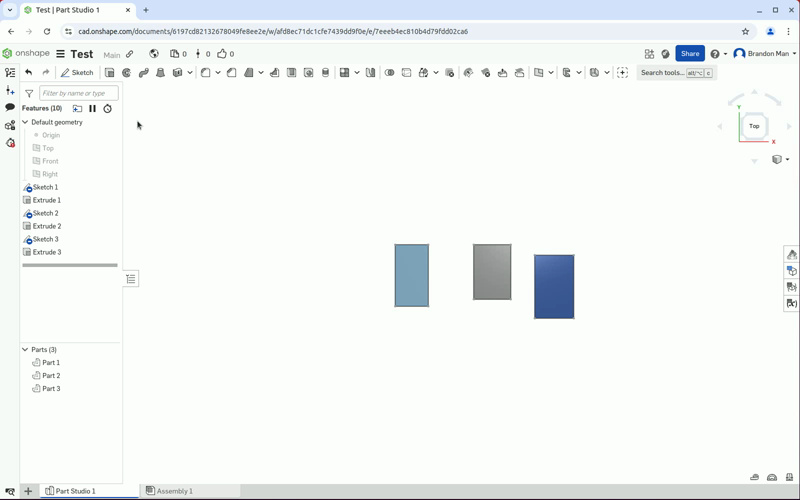
key(shift+7)
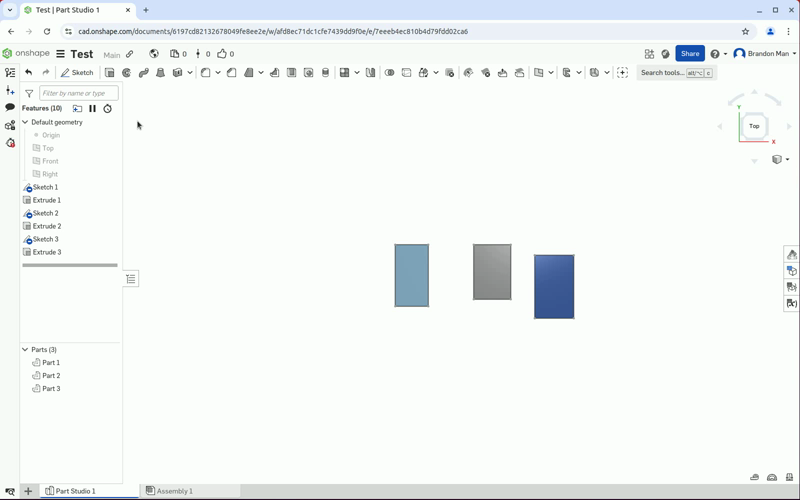
key(up, 3)
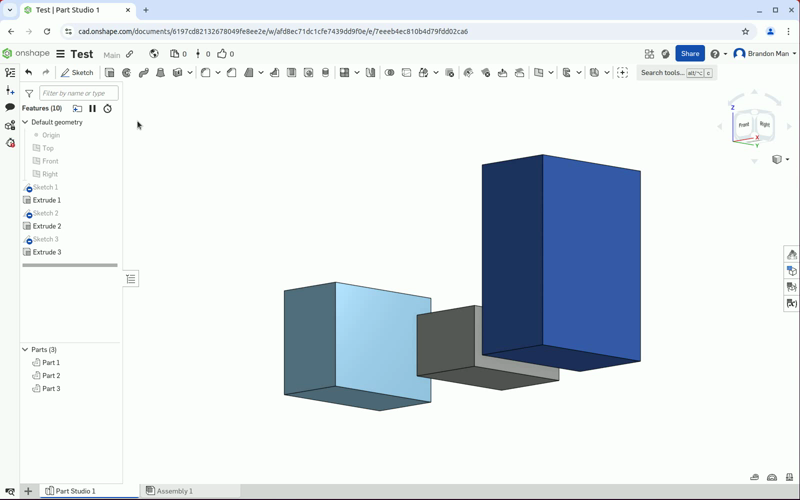
key(left, 3)
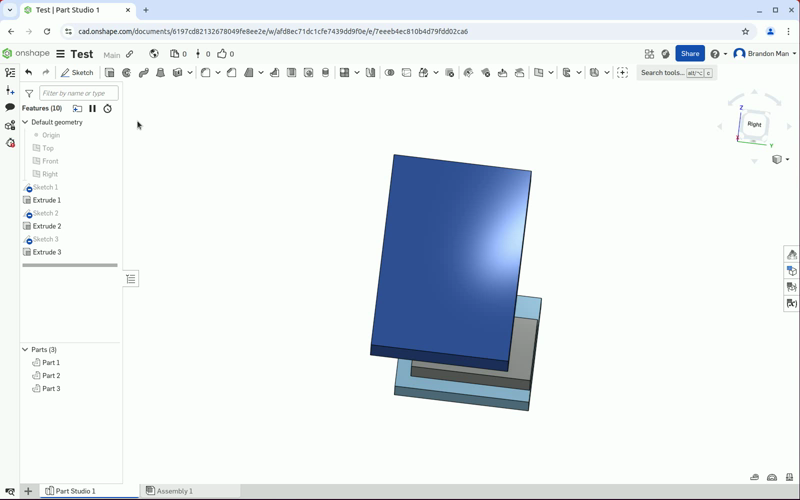
key(right, 3)
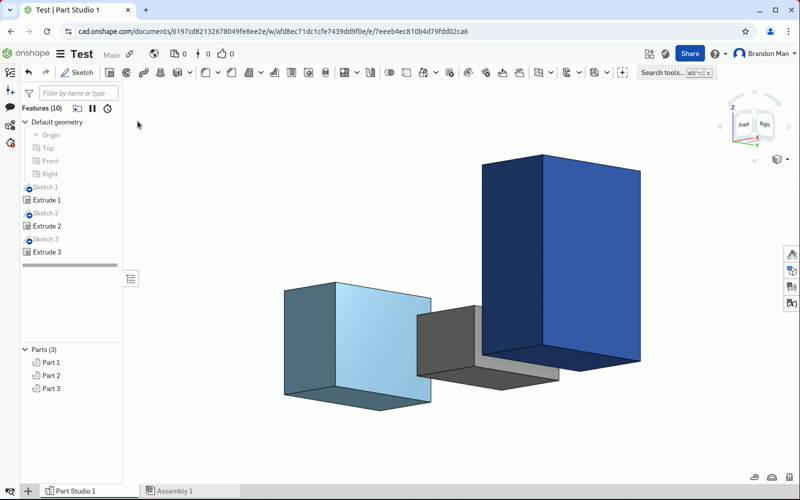
key(down, 3)
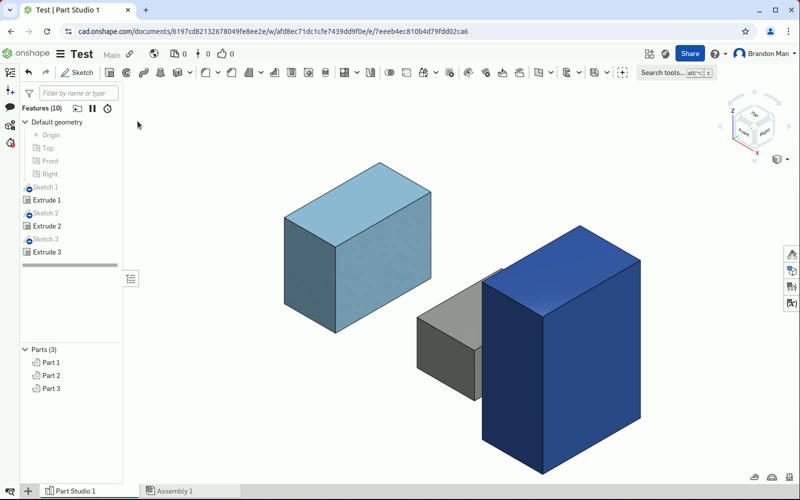
mouse_move(73, 189)
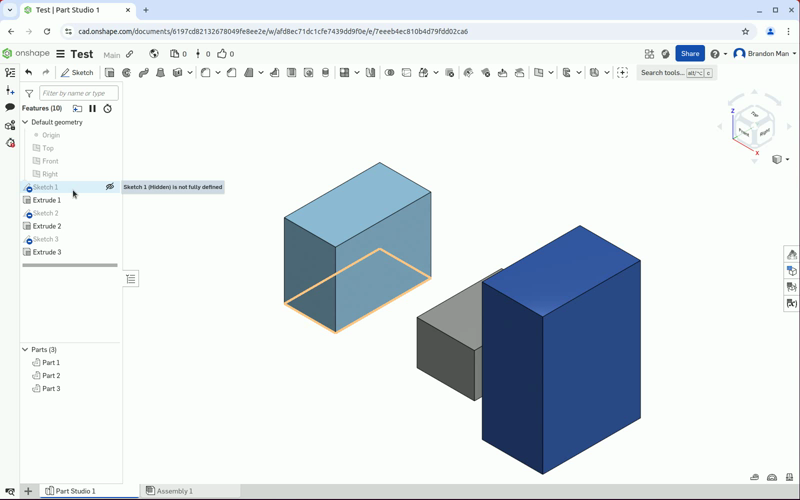
click(73, 189)